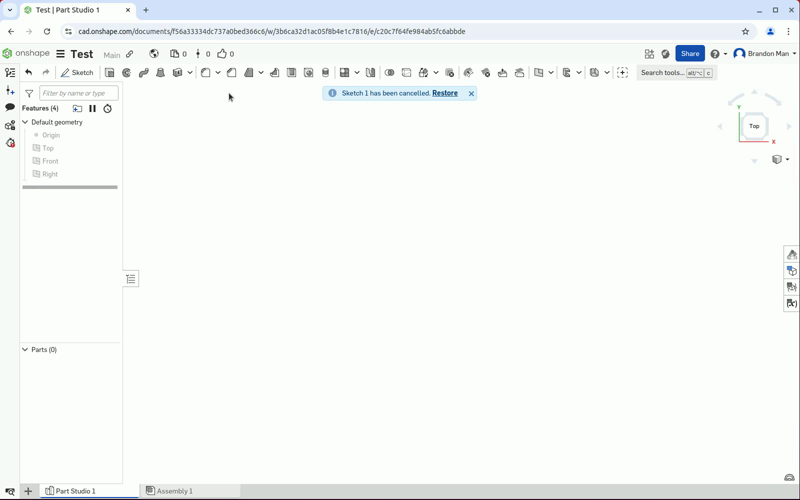
key(shift+h)
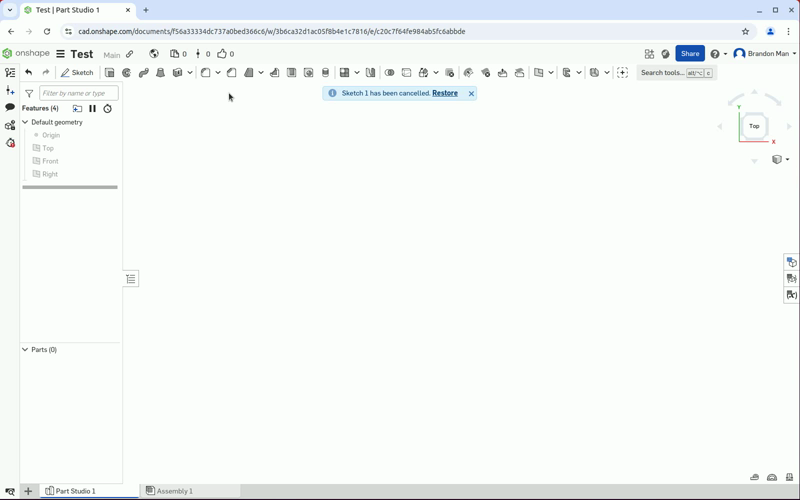
mouse_move(73, 352)
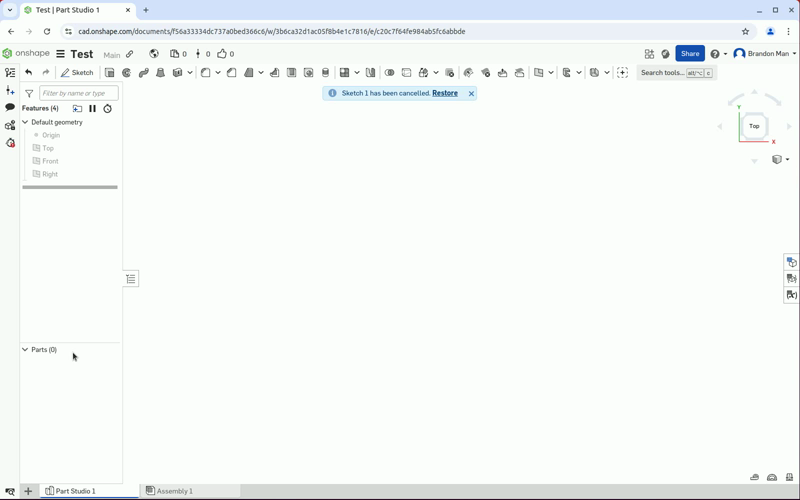
key(y)
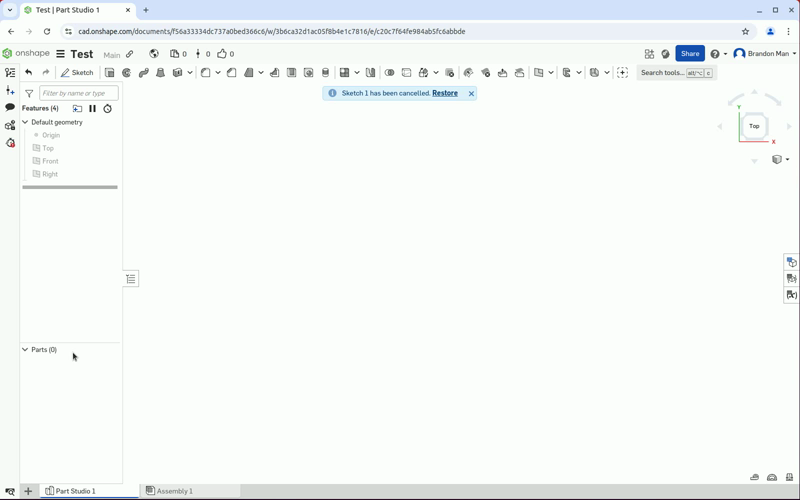
key(shift+p)
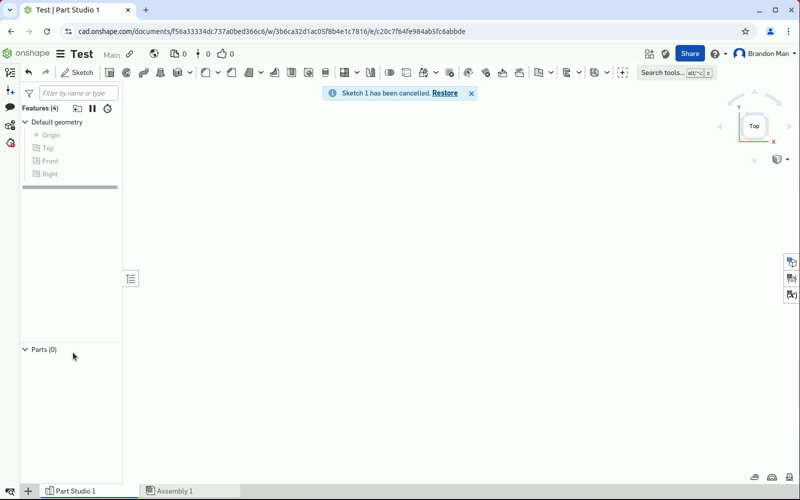
key(space)
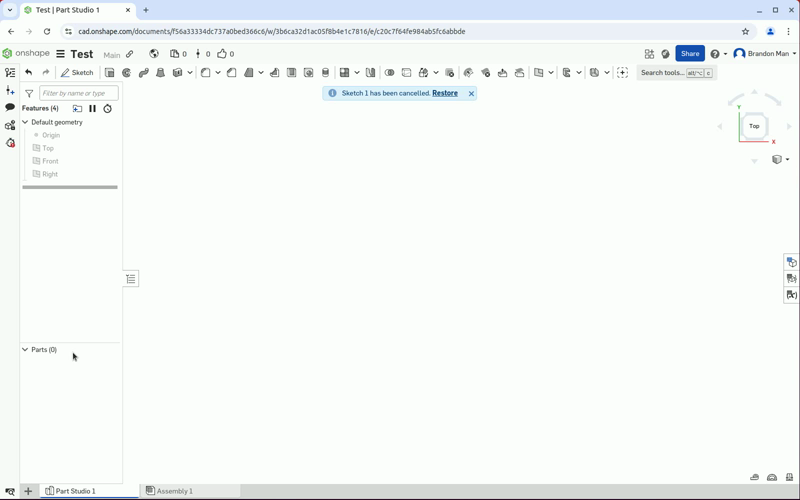
key_down(shift)
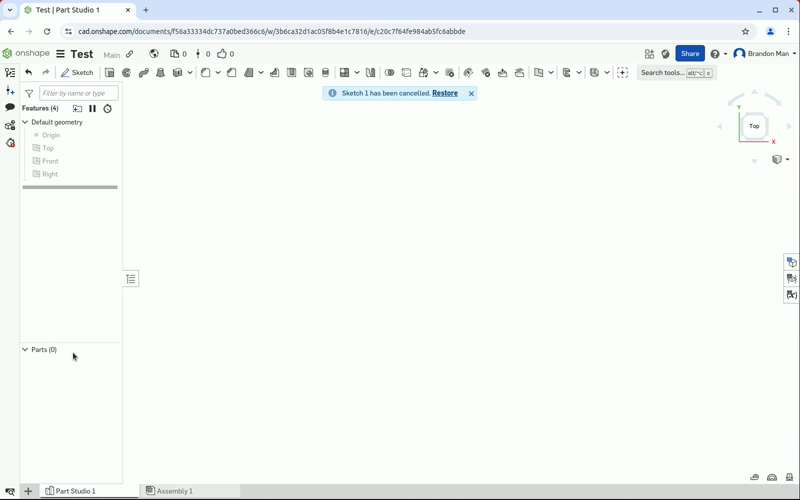
key(up)
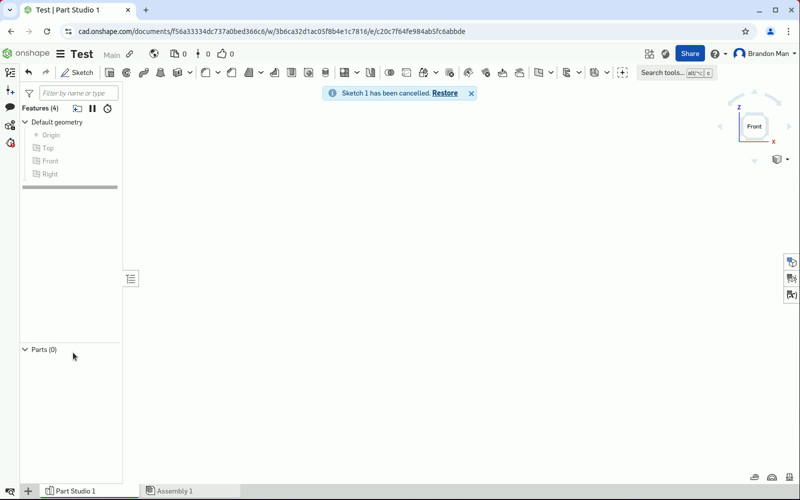
key_up(shift)
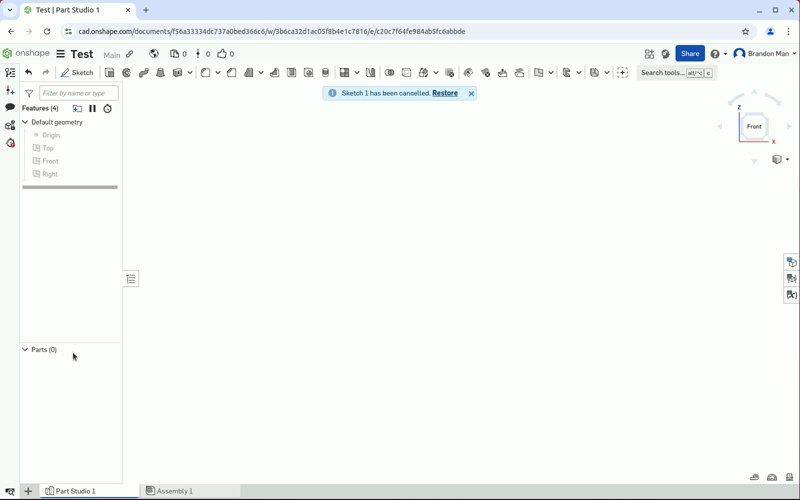
mouse_move(73, 352)
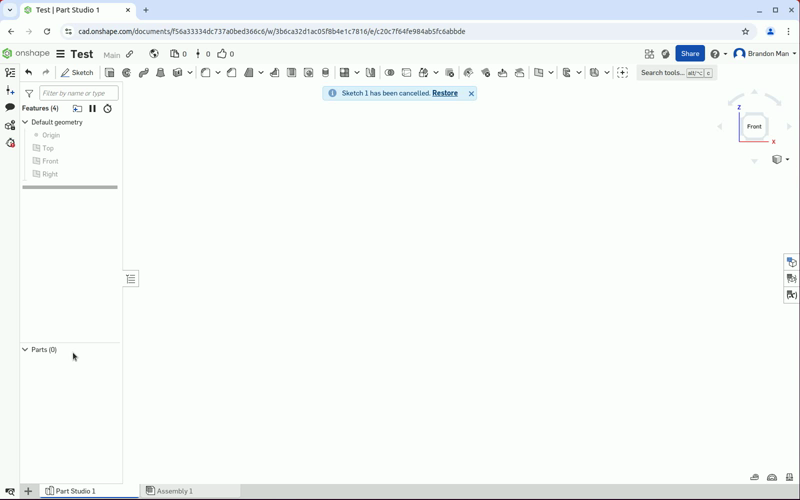
key(shift+y)
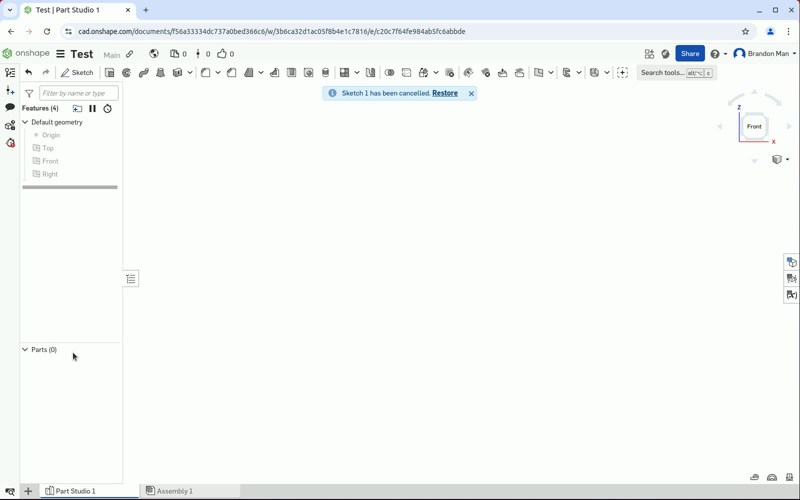
key(shift+s)
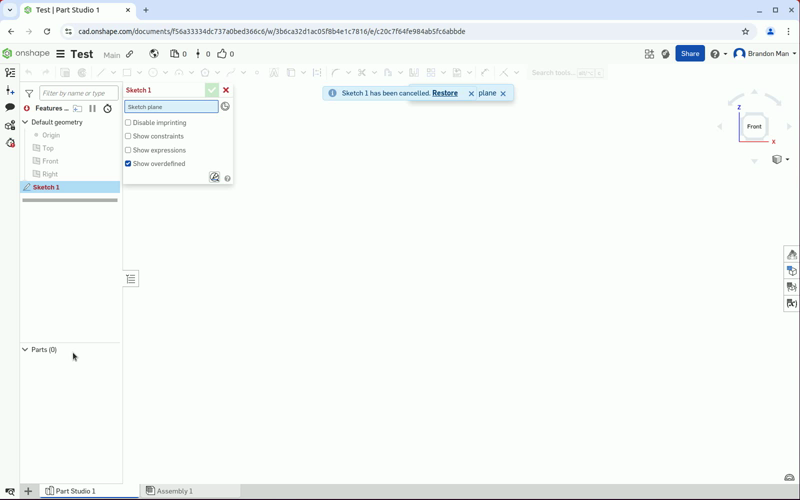
mouse_move(73, 163)
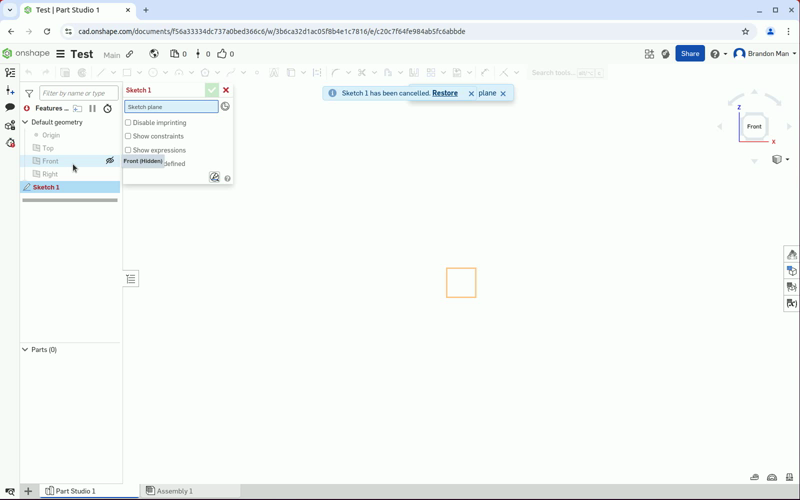
click(73, 163)
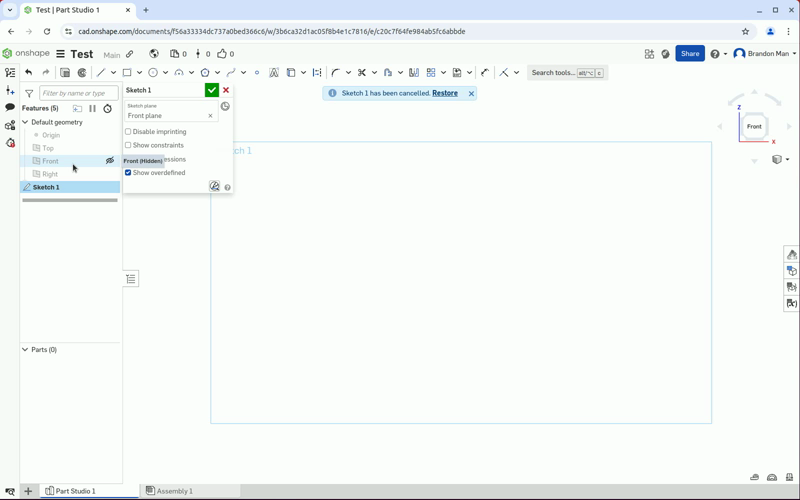
mouse_move(73, 352)
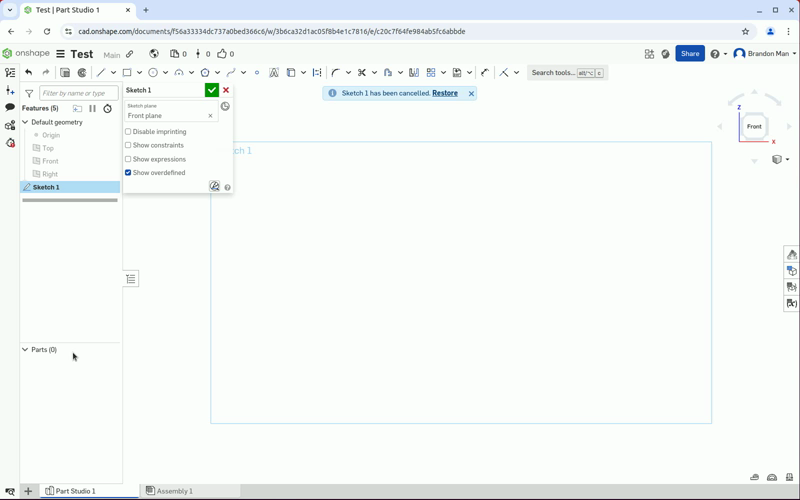
key(y)
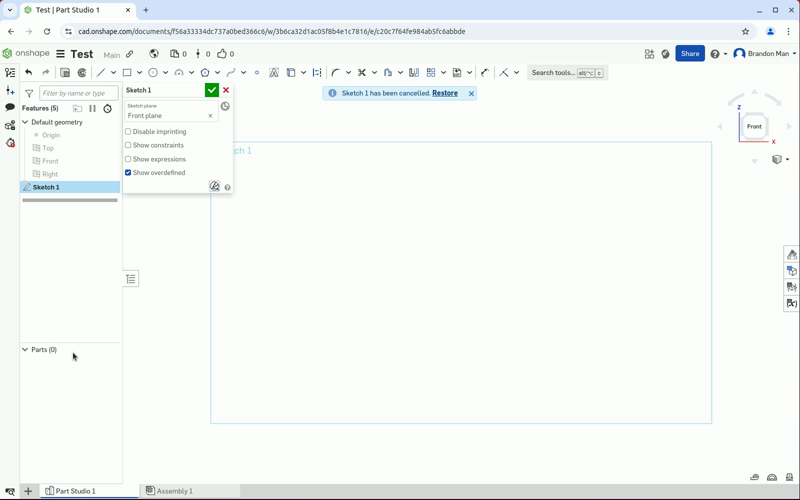
key(c)
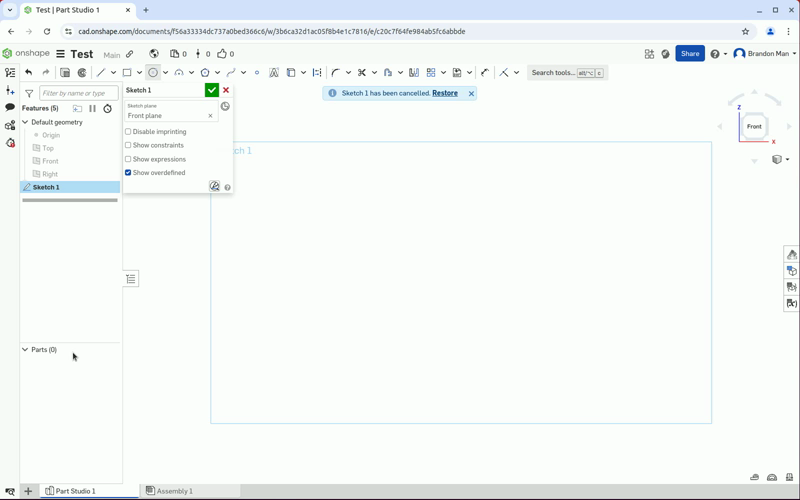
key_down(shift)
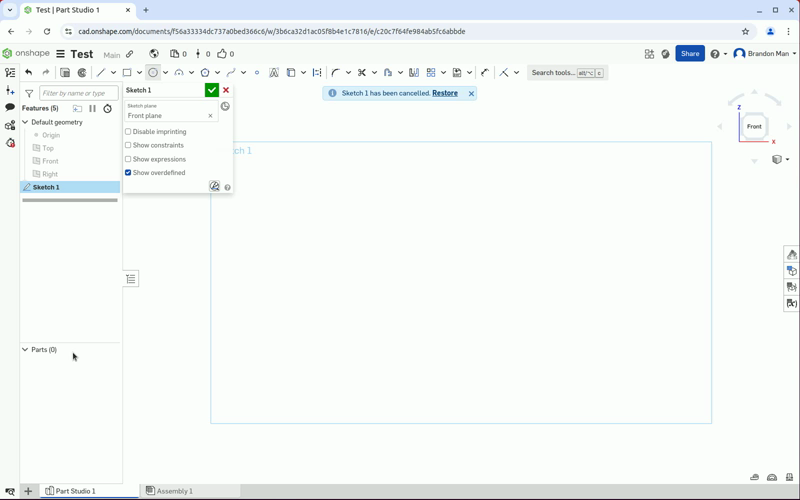
mouse_move(428, 252)
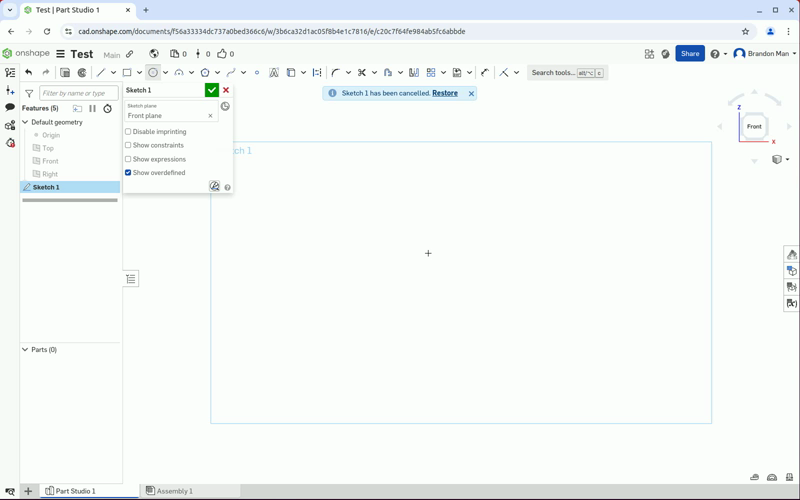
click(428, 252)
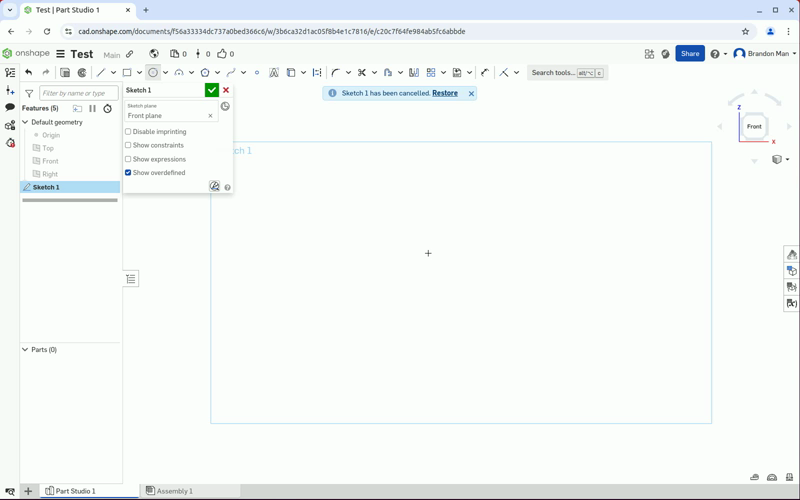
key_up(shift)
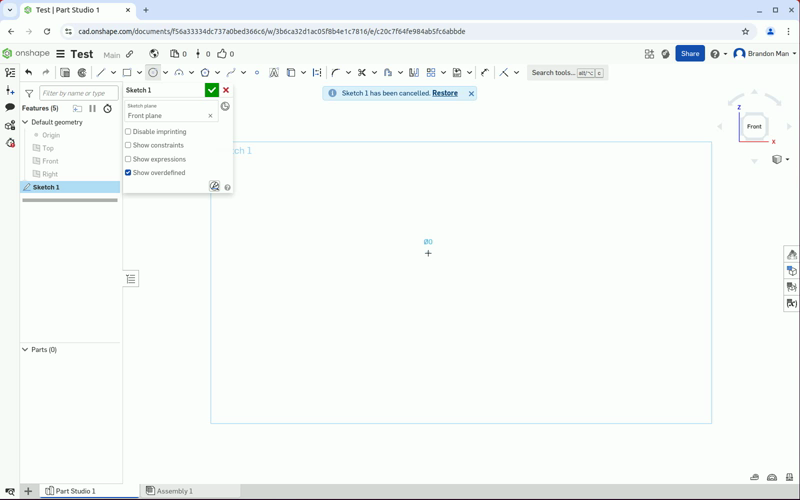
mouse_move(450, 252)
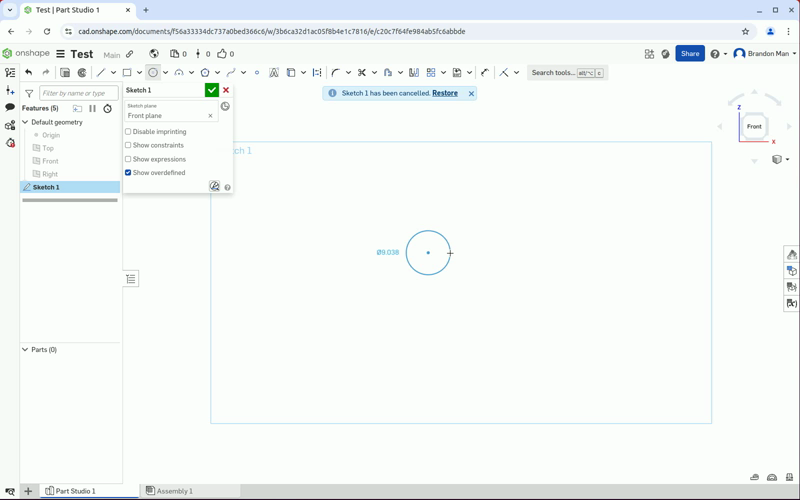
click(450, 252)
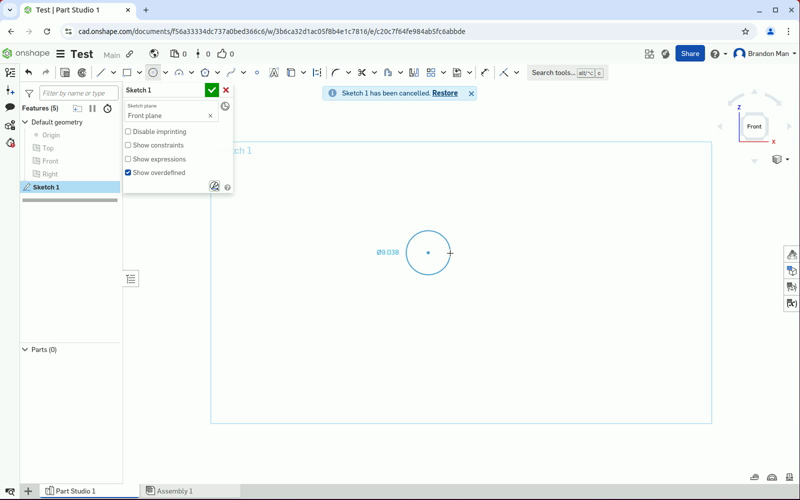
key(esc)
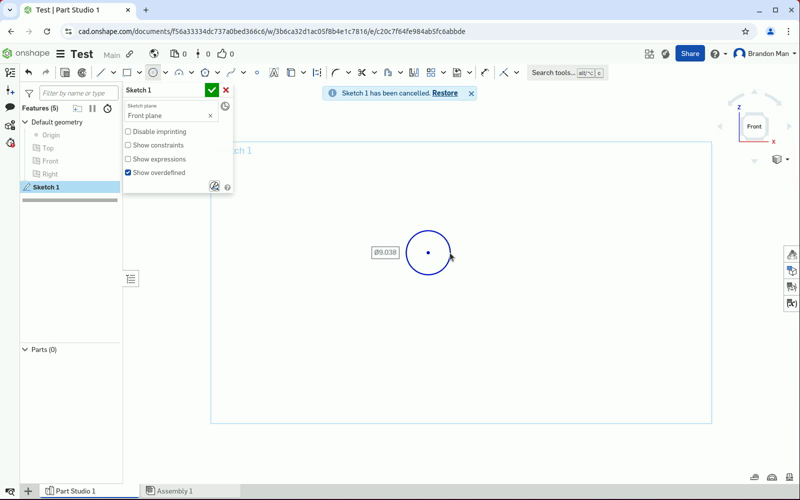
mouse_move(443, 239)
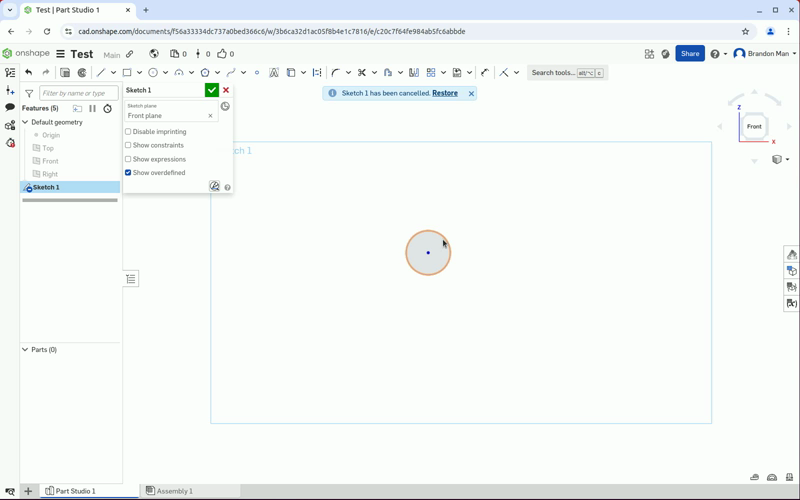
scroll(6)
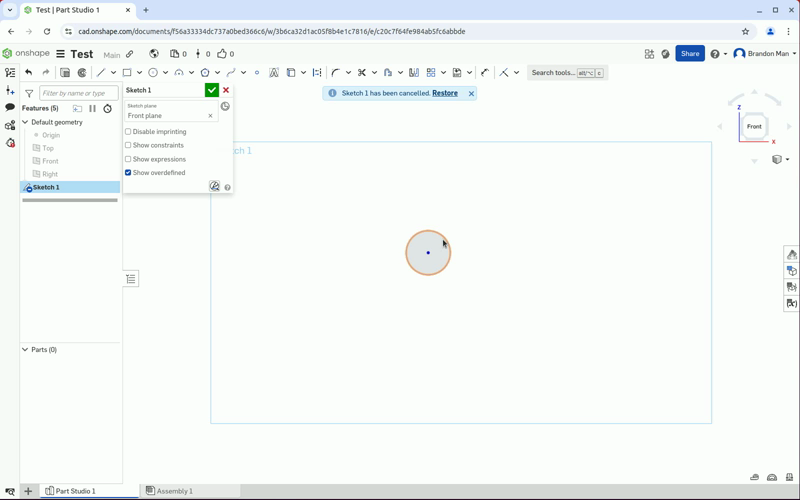
scroll(6)
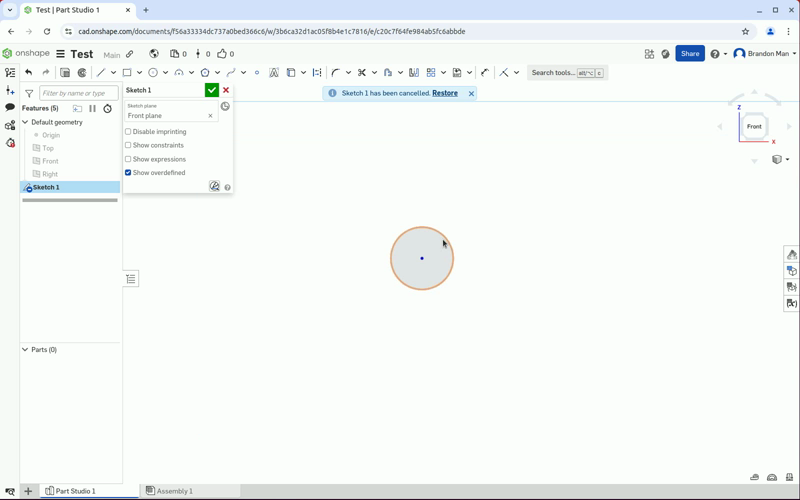
scroll(6)
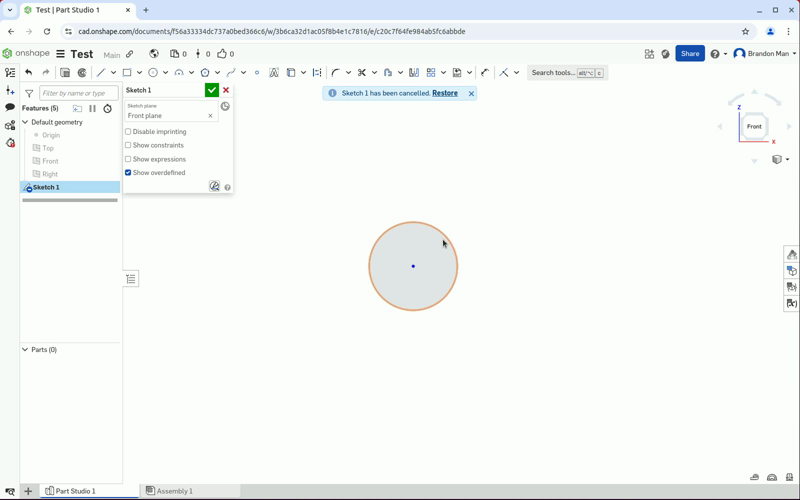
scroll(6)
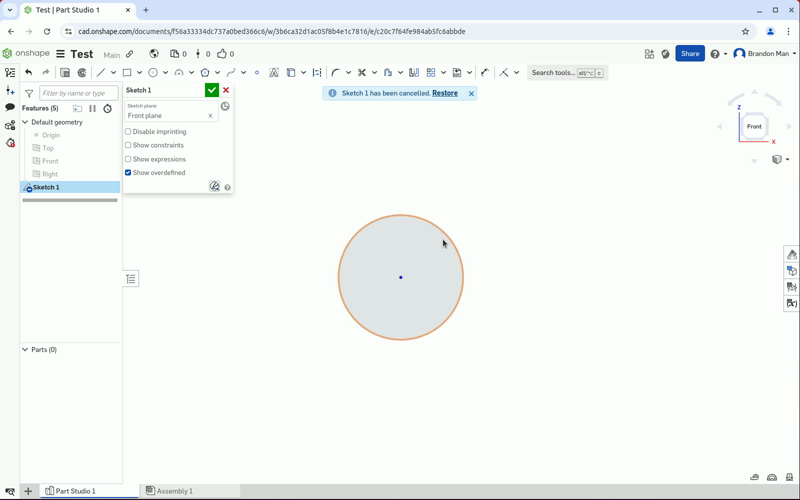
scroll(6)
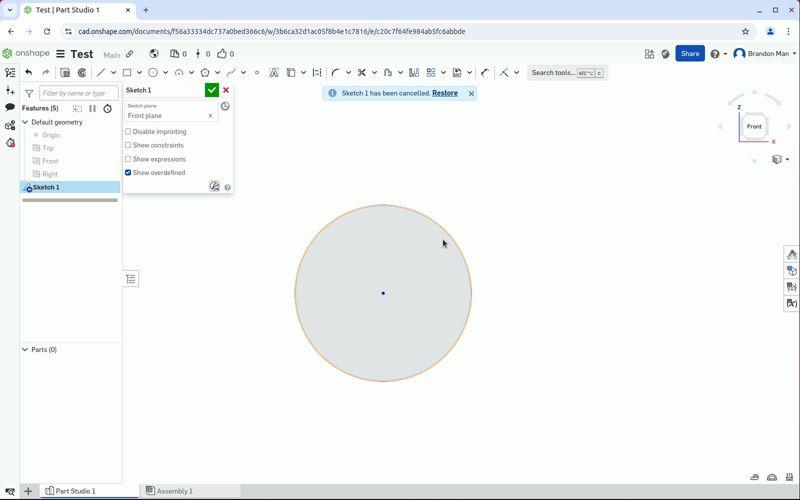
scroll(6)
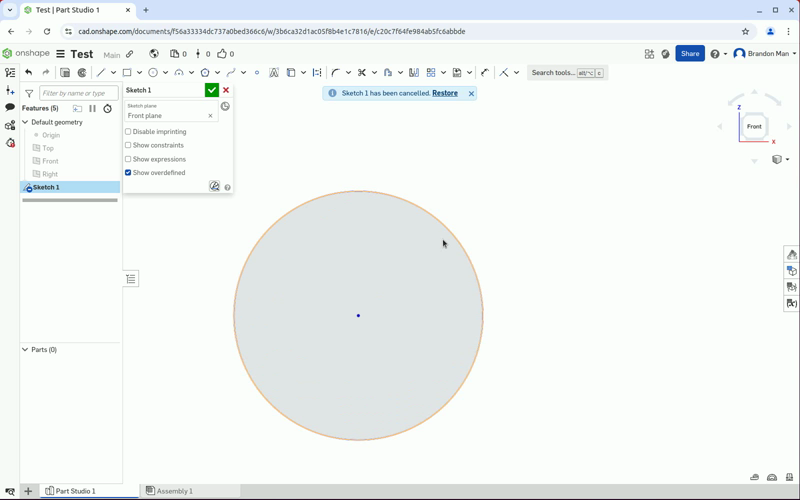
scroll(6)
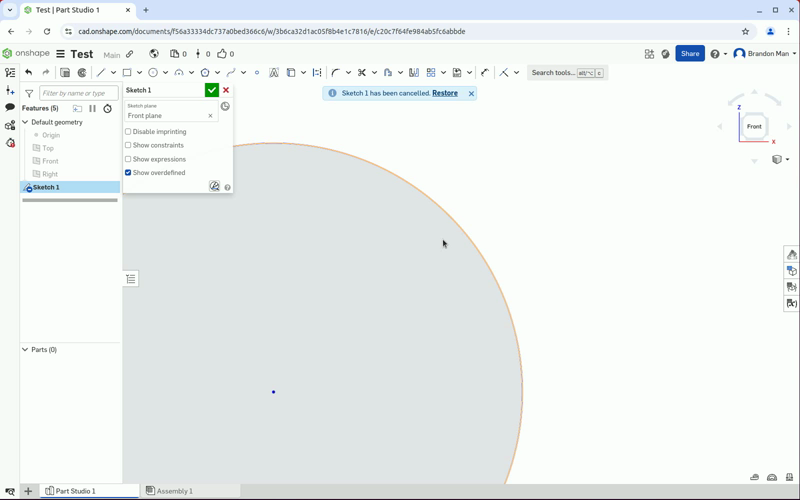
click(443, 239)
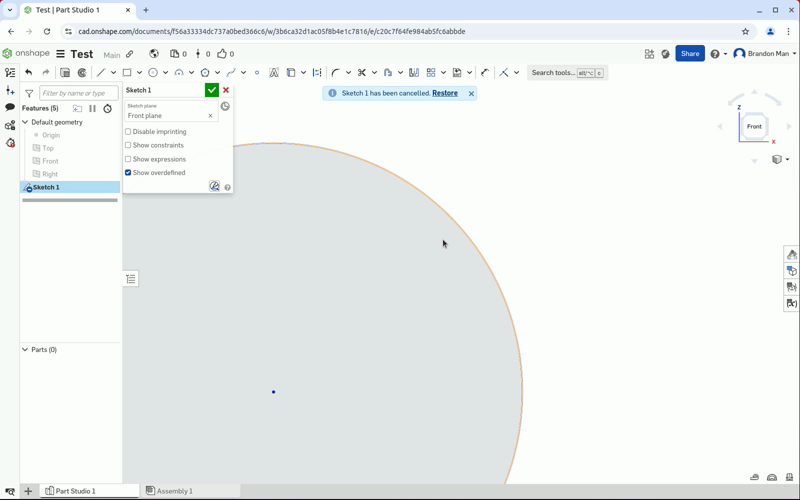
scroll(-6)
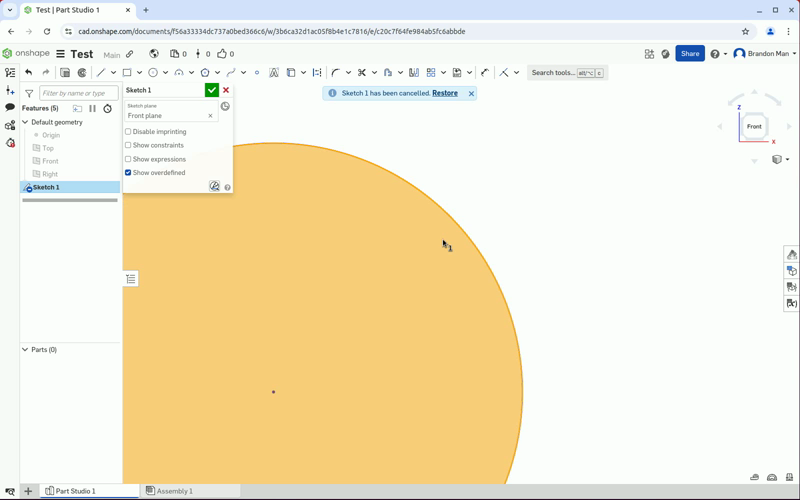
scroll(-6)
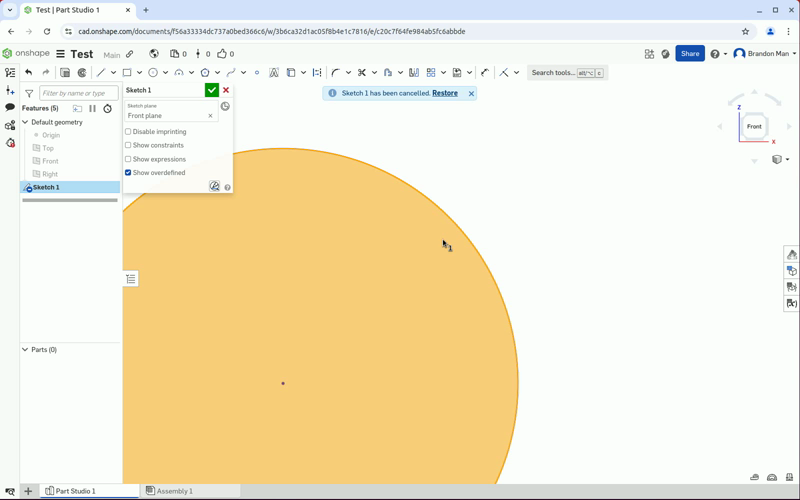
scroll(-6)
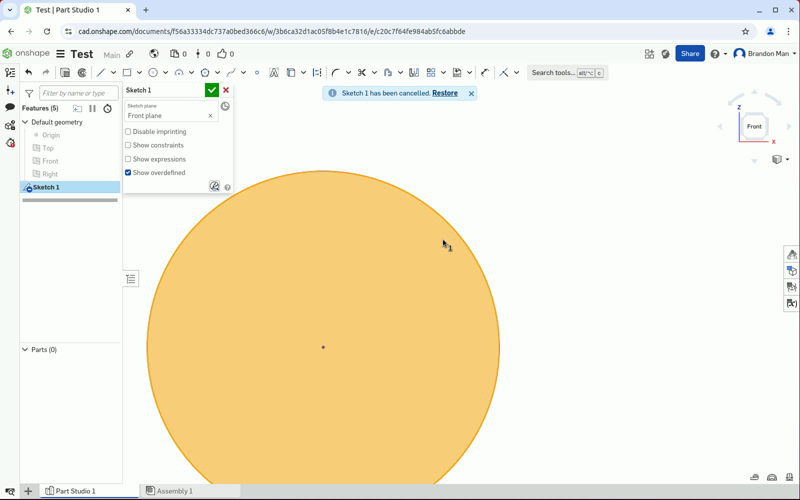
scroll(-6)
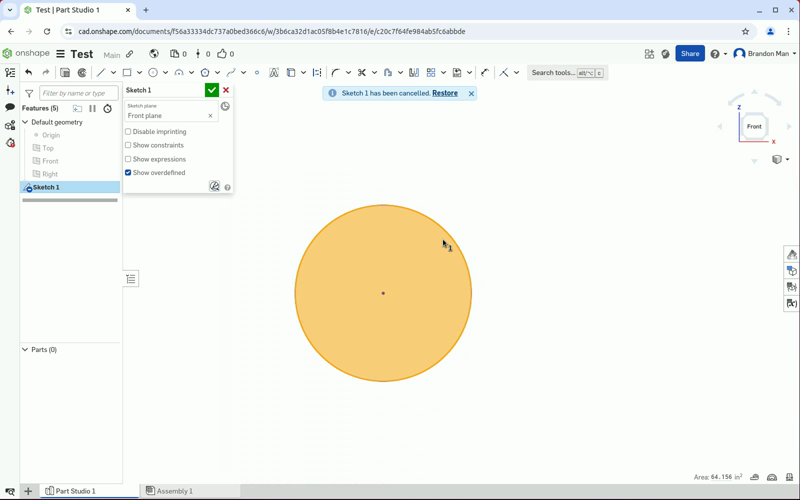
scroll(-6)
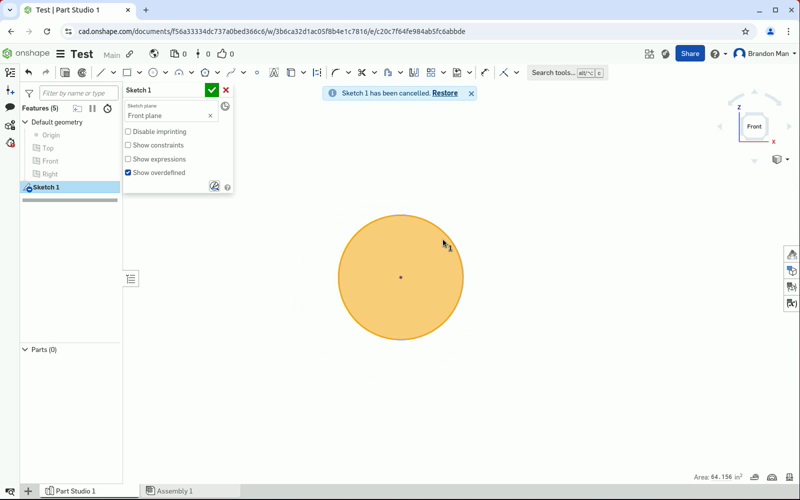
scroll(-6)
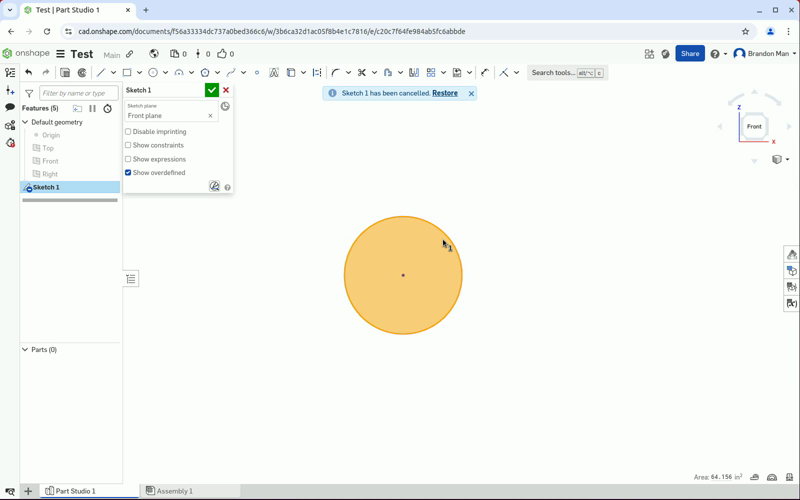
scroll(-6)
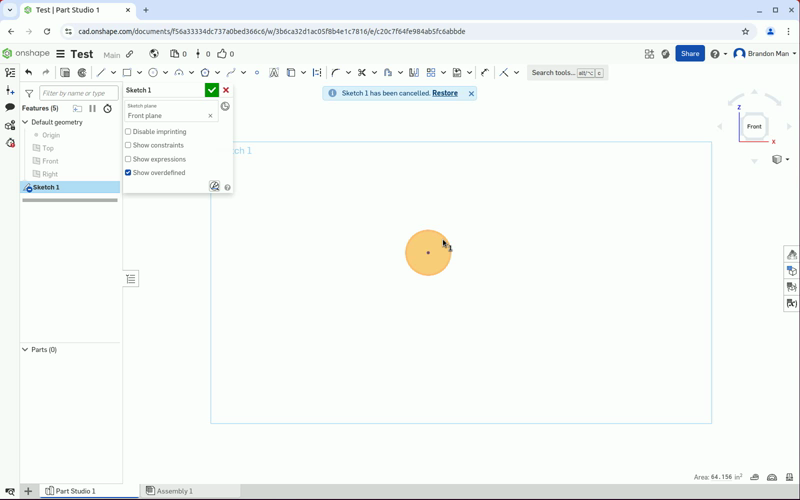
mouse_move(73, 352)
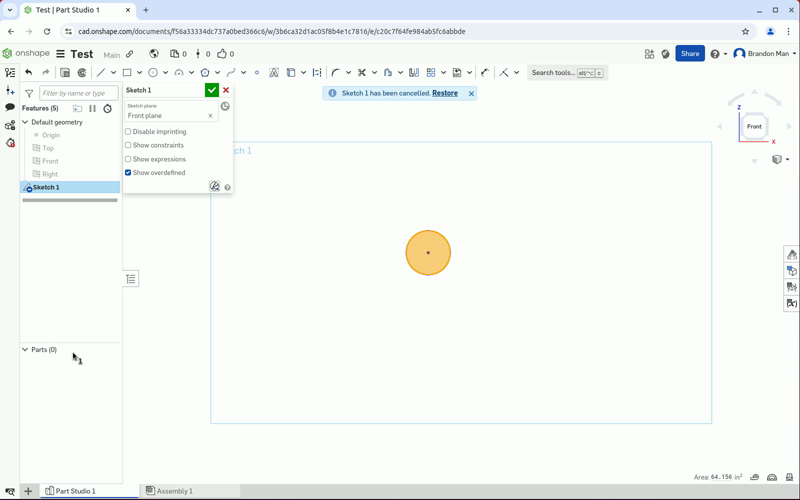
key(shift+y)
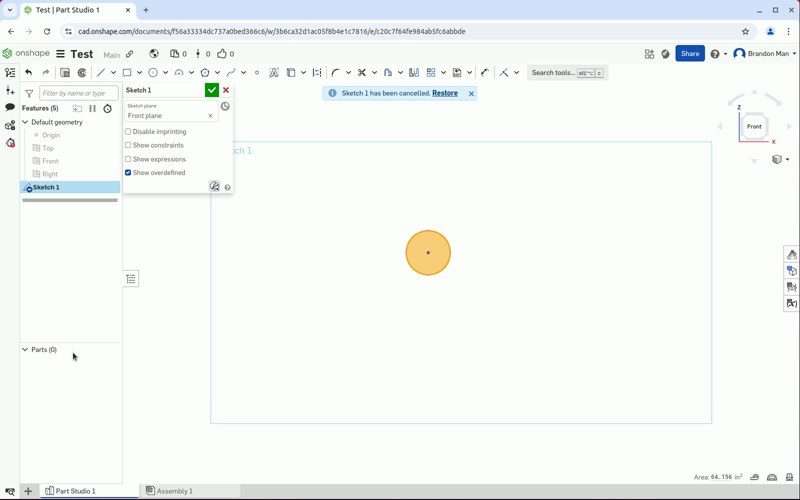
key(shift+e)
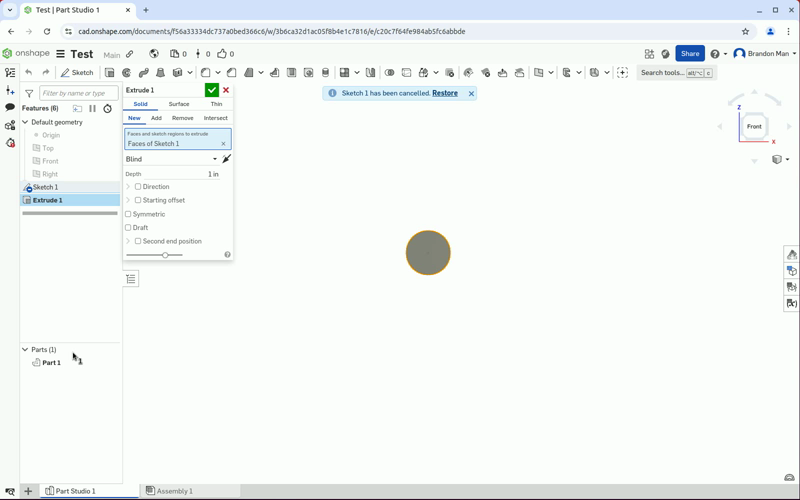
mouse_move(143, 106)
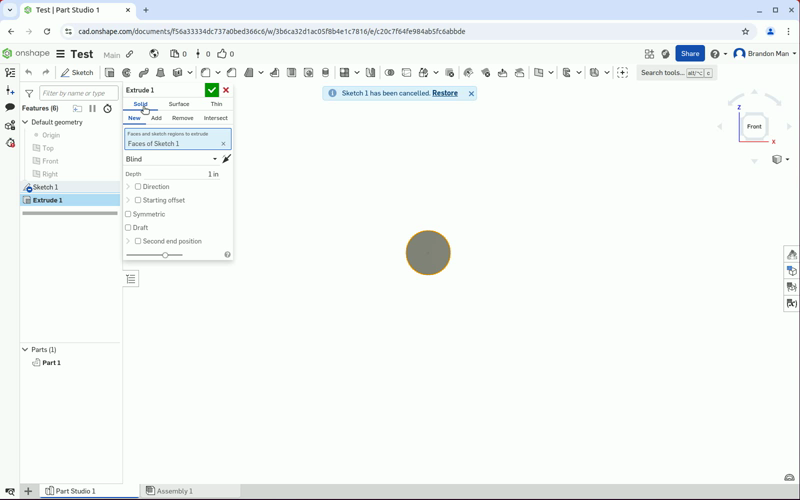
click(143, 106)
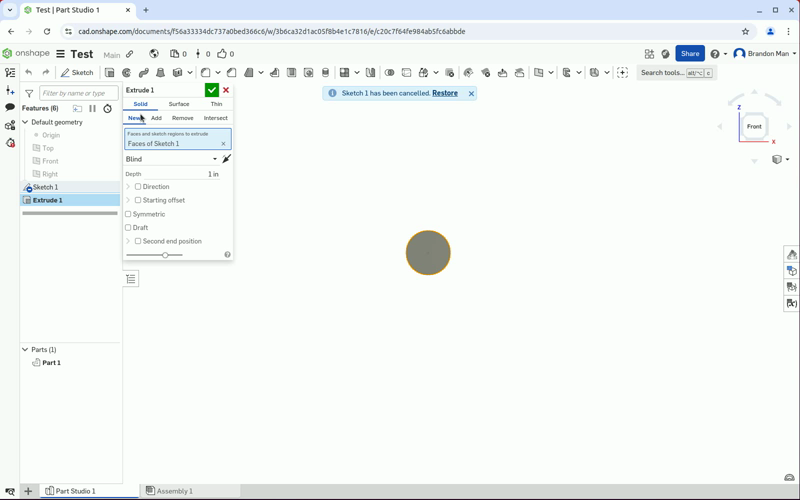
mouse_move(137, 120)
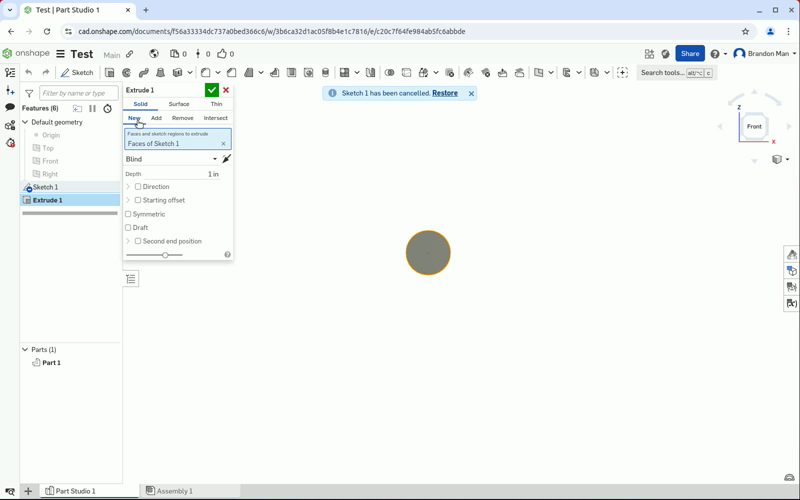
click(137, 120)
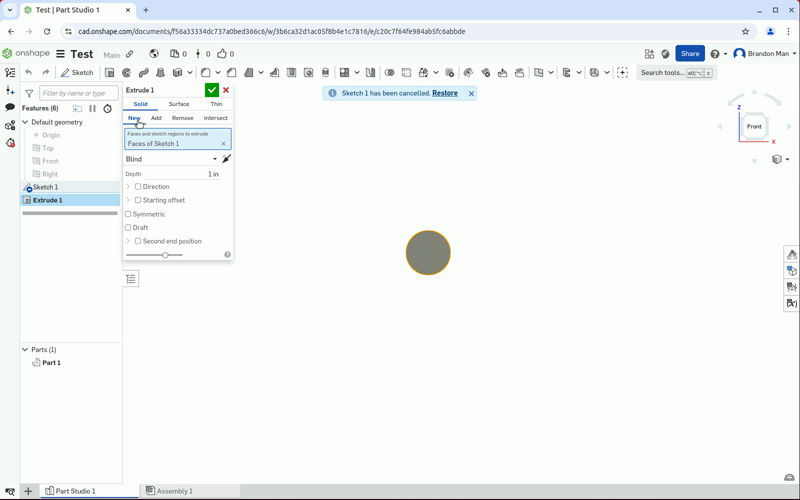
key(tab, 4)
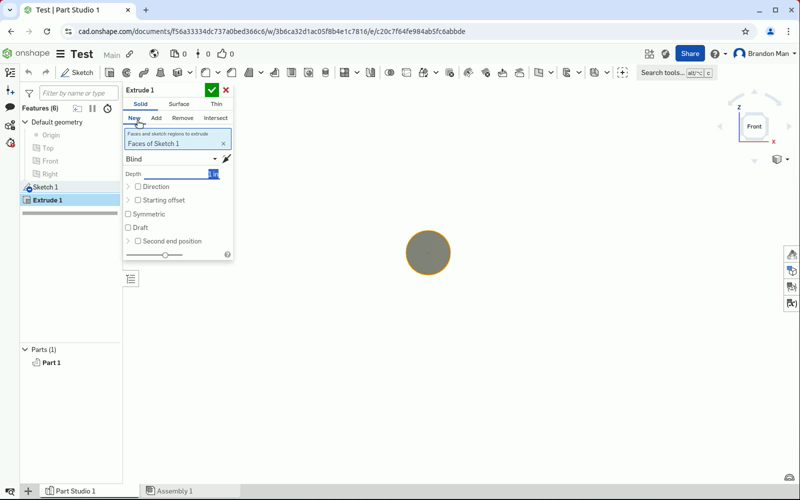
text(23.108)
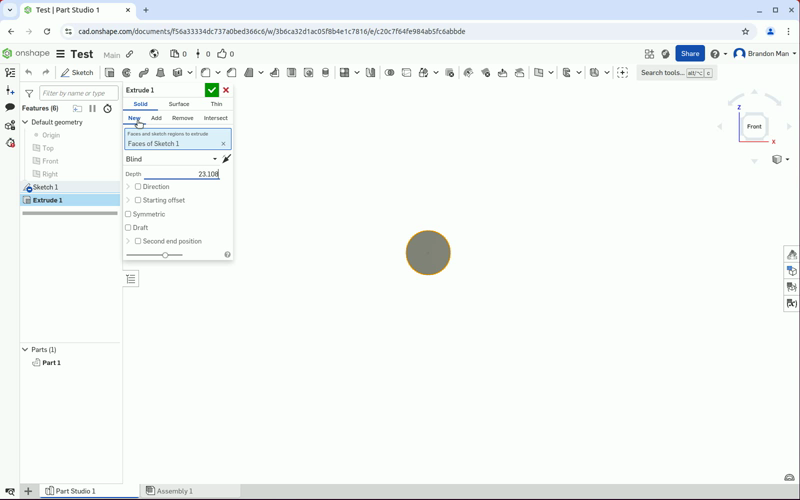
key(enter)
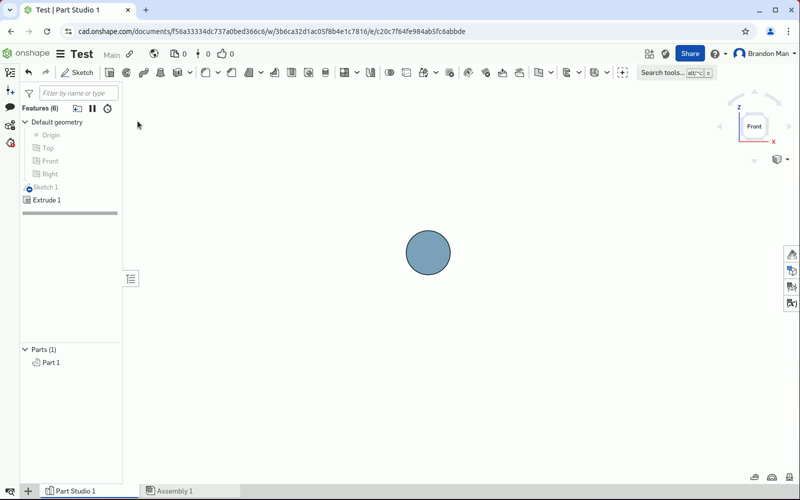
key(shift+h)
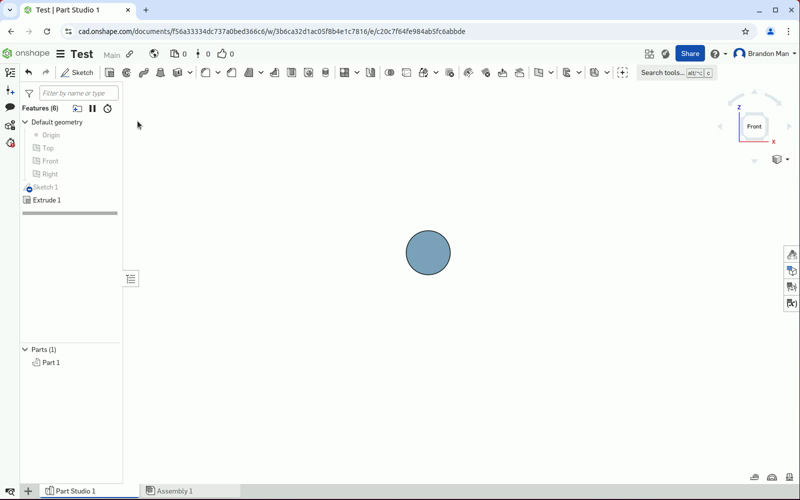
key(shift+h)
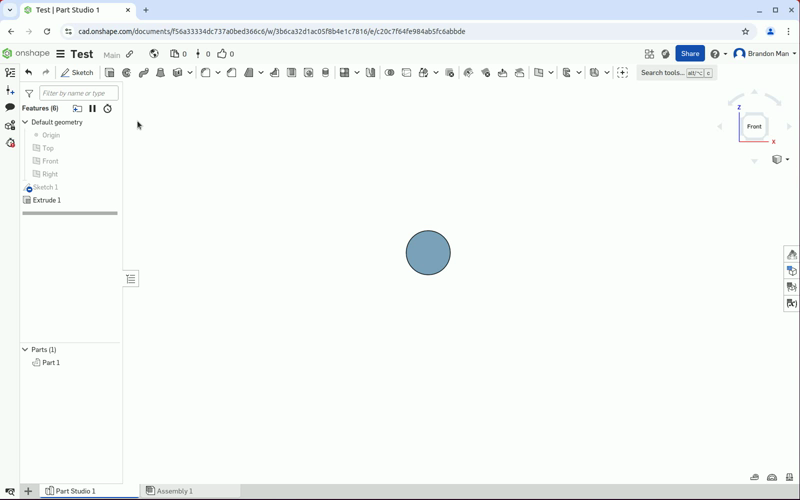
mouse_move(73, 189)
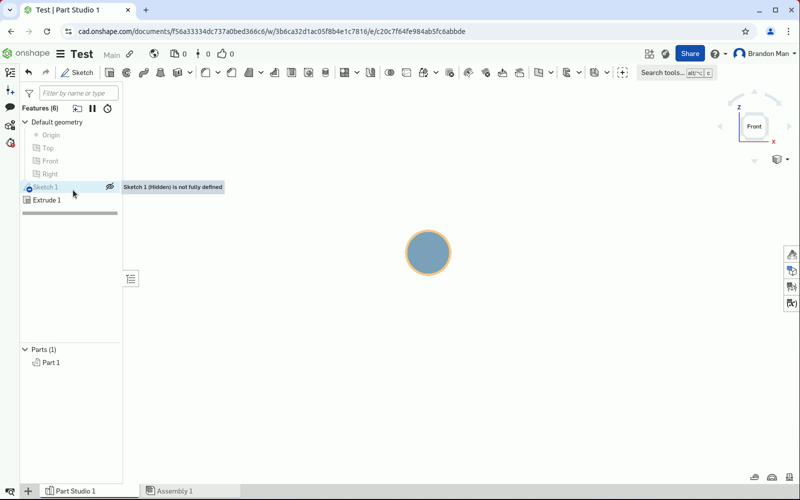
click(73, 189)
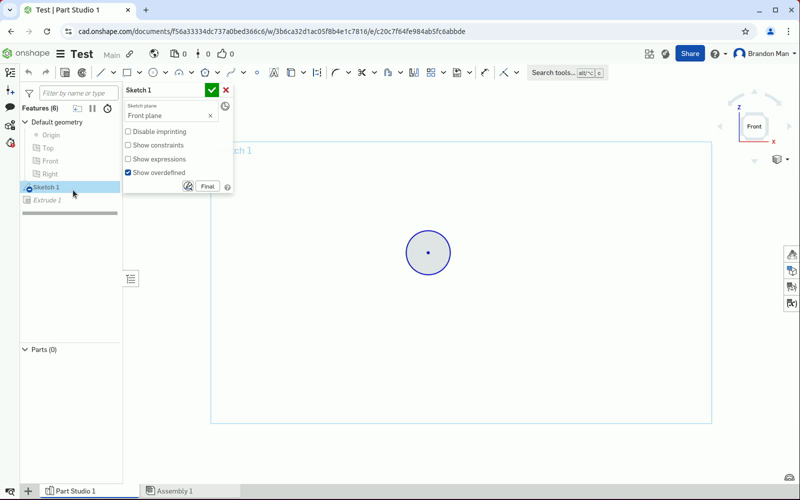
mouse_move(229, 92)
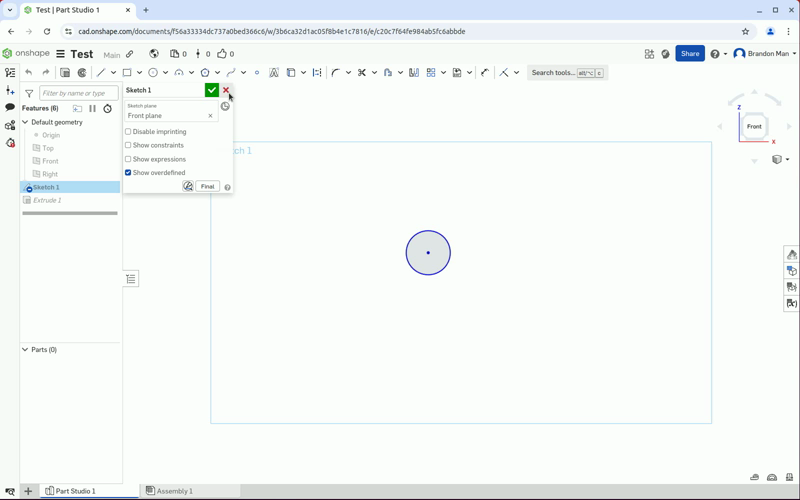
click(229, 92)
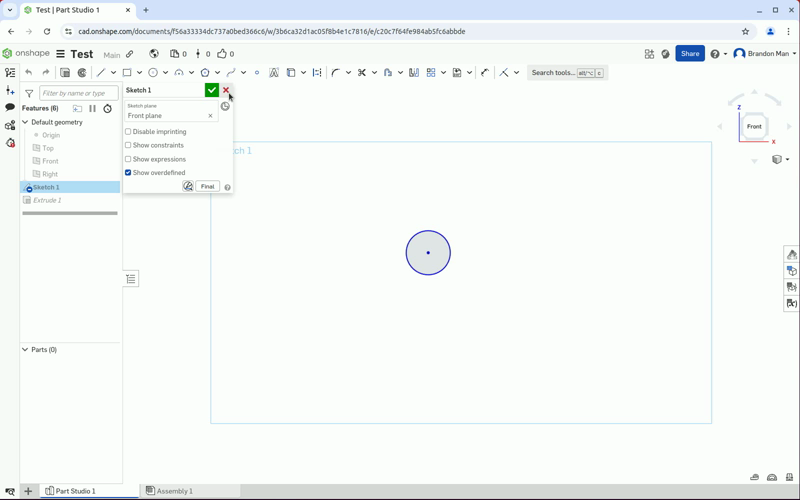
key(shift+s)
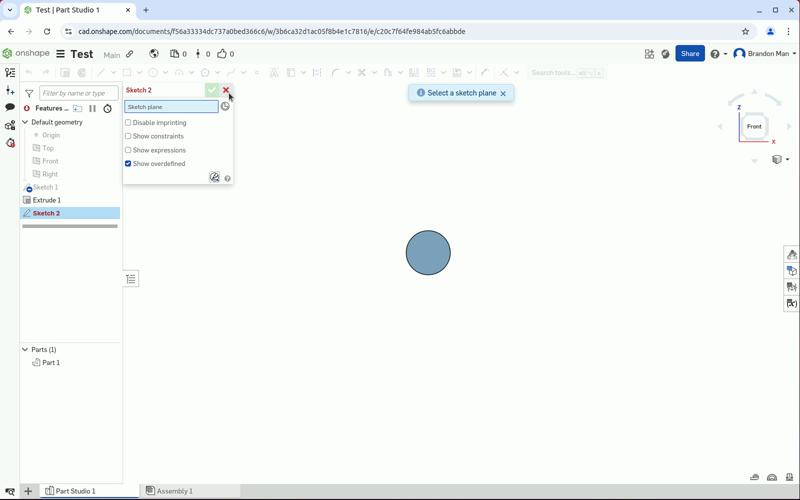
mouse_move(73, 163)
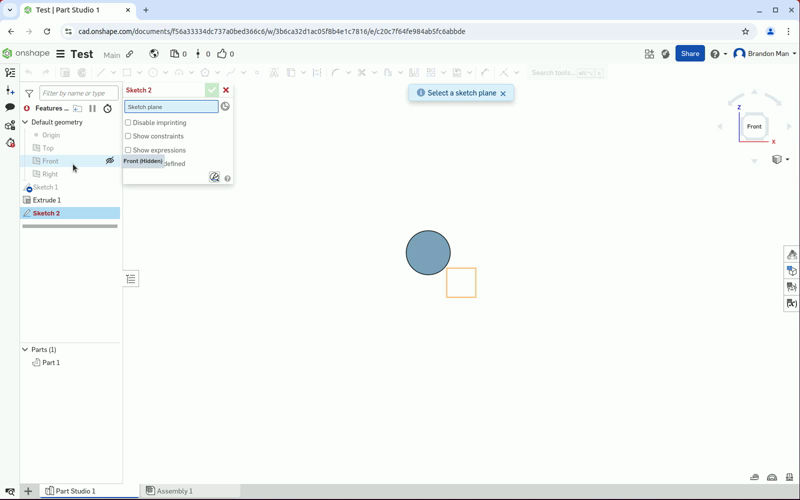
click(73, 163)
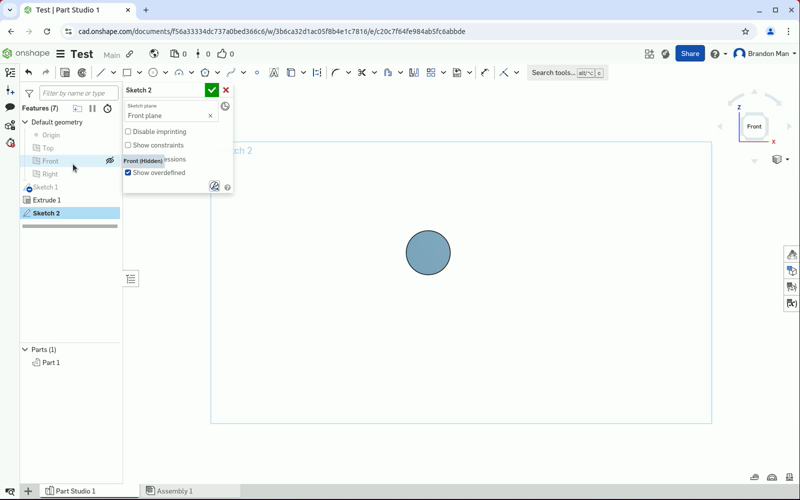
mouse_move(73, 352)
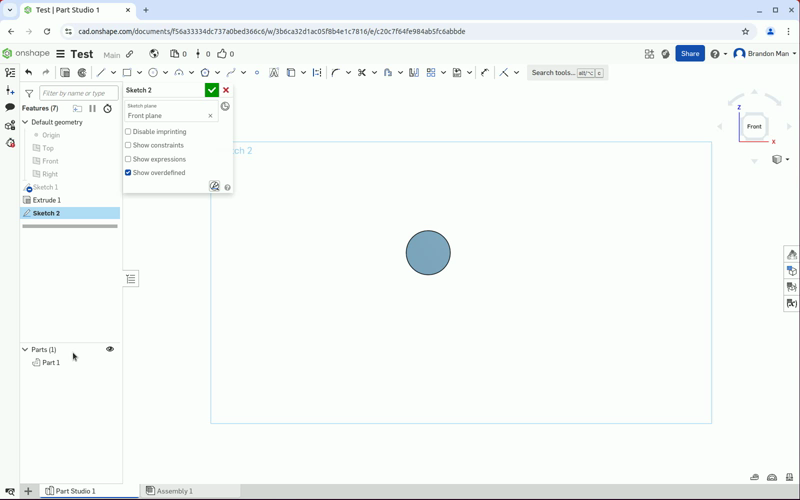
key(y)
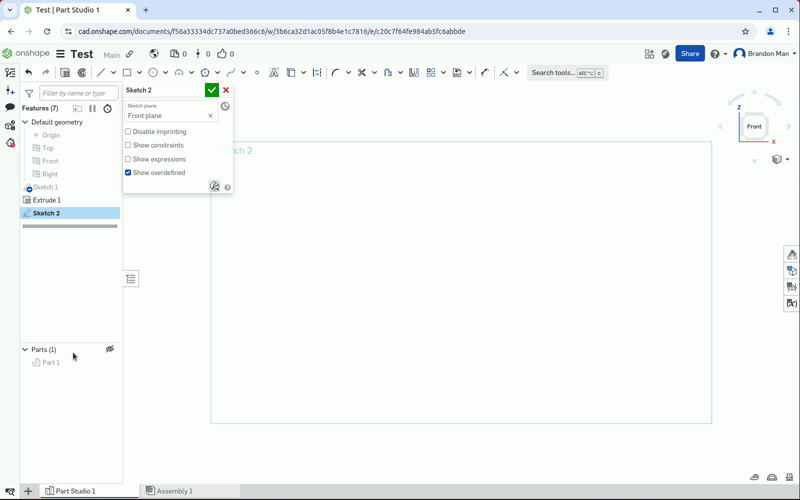
key(c)
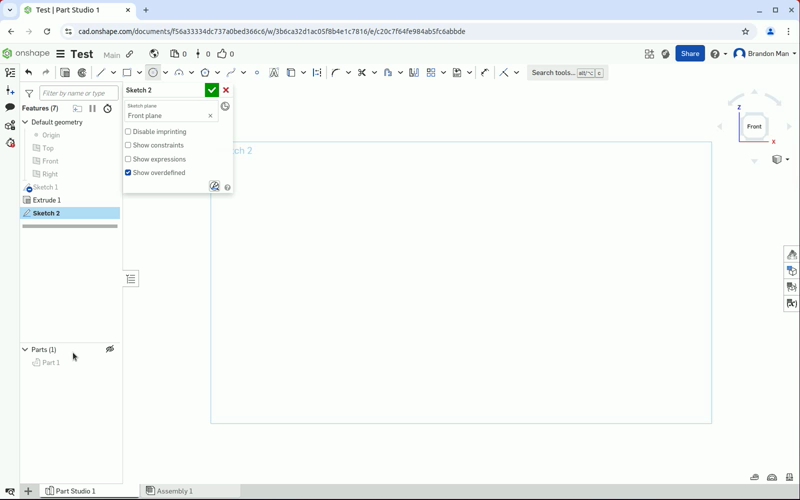
key_down(shift)
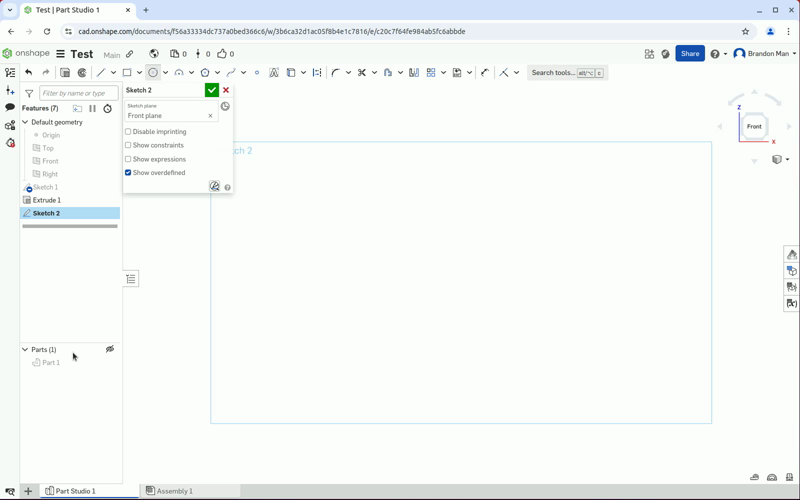
mouse_move(428, 252)
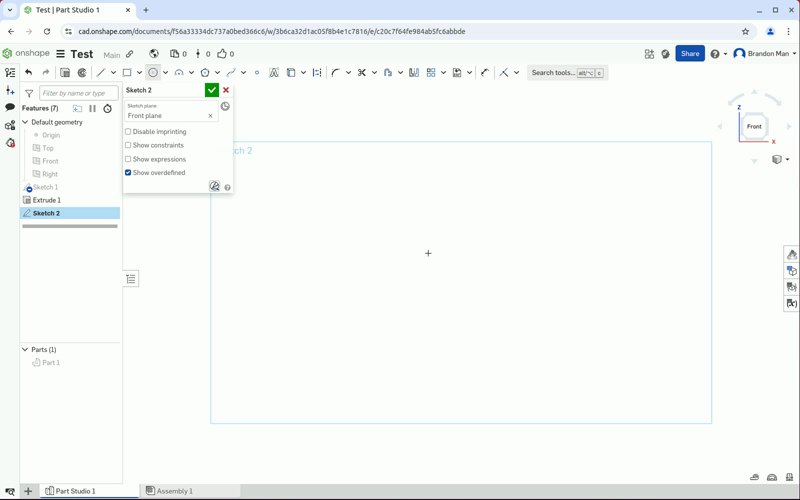
click(428, 252)
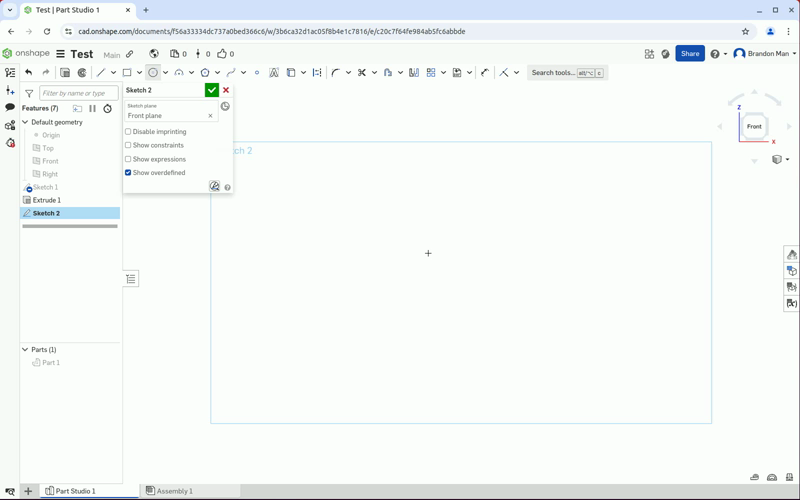
key_up(shift)
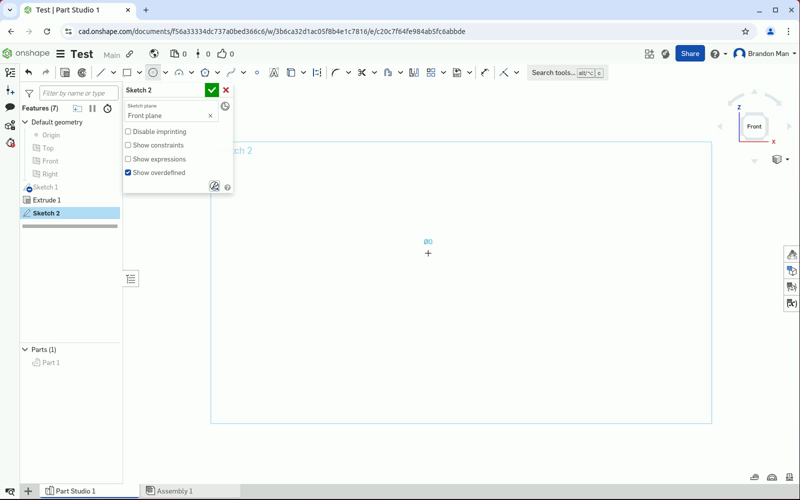
mouse_move(450, 252)
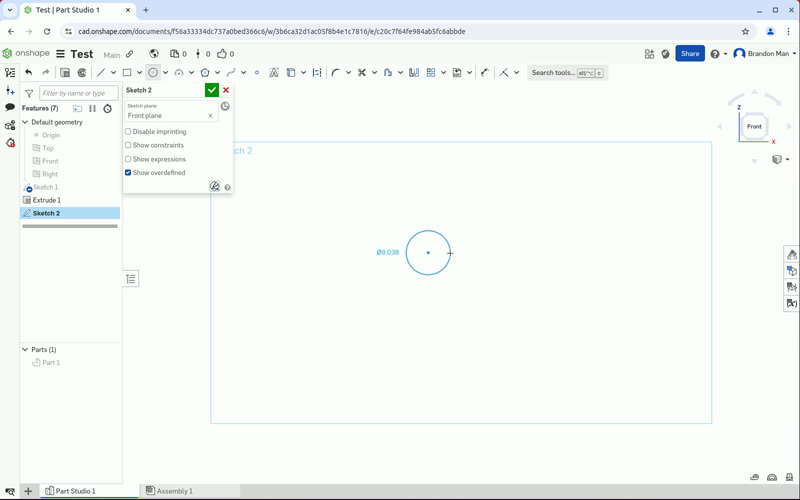
click(450, 252)
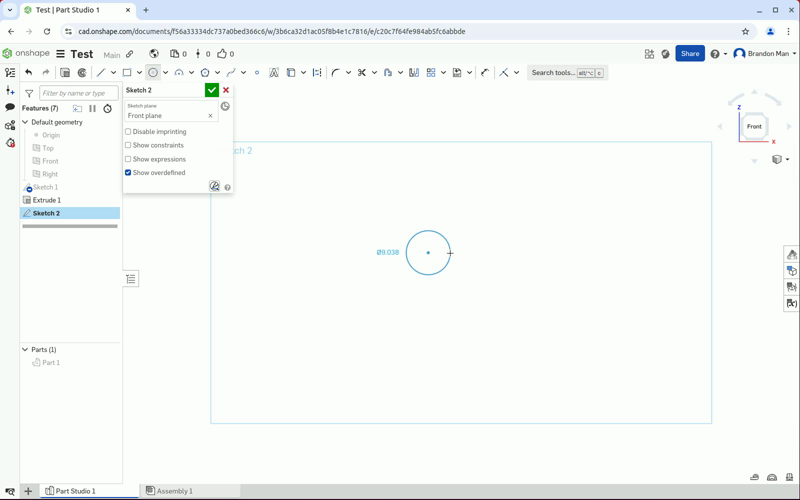
key(esc)
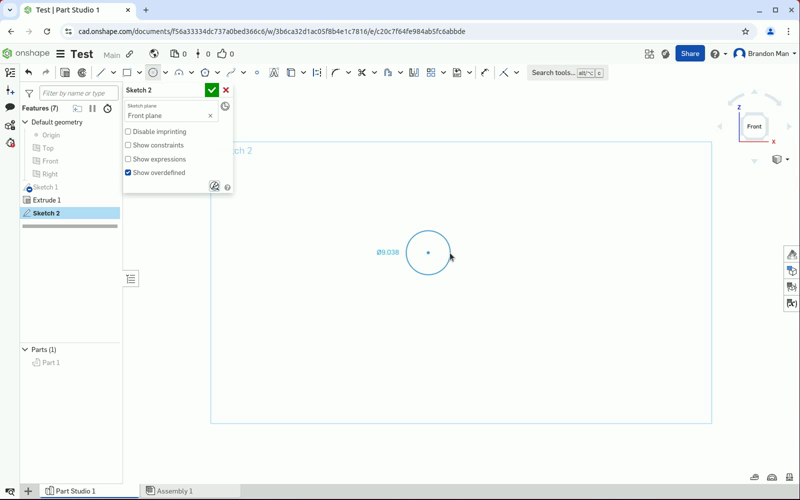
mouse_move(417, 244)
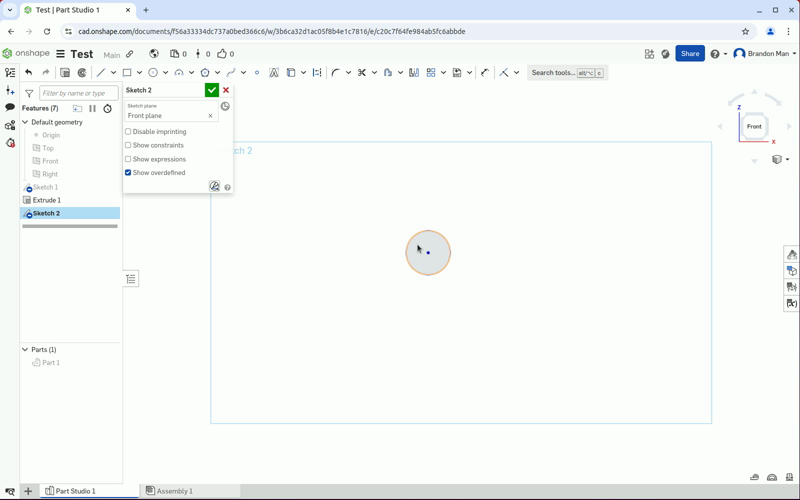
scroll(6)
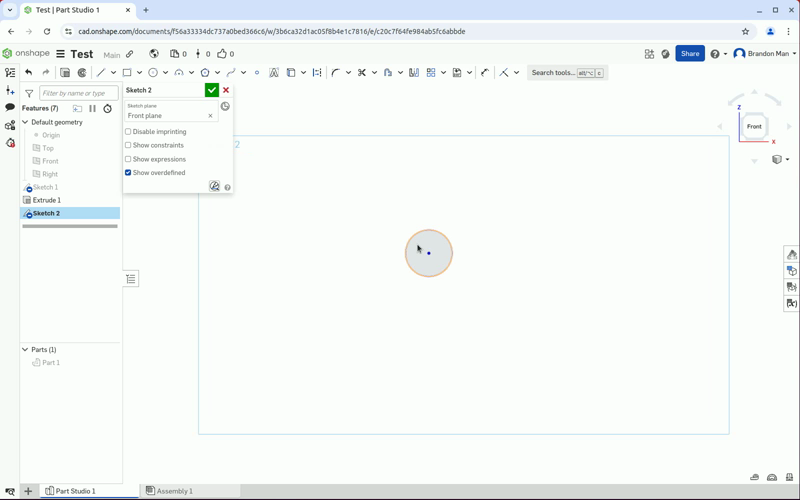
scroll(6)
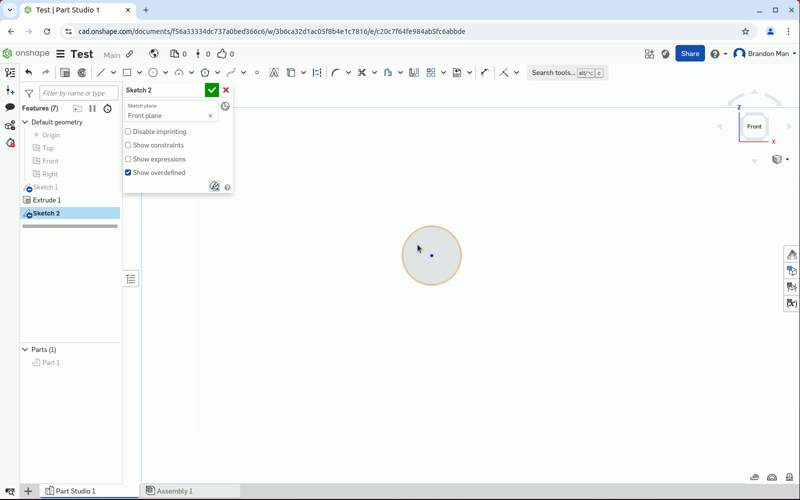
scroll(6)
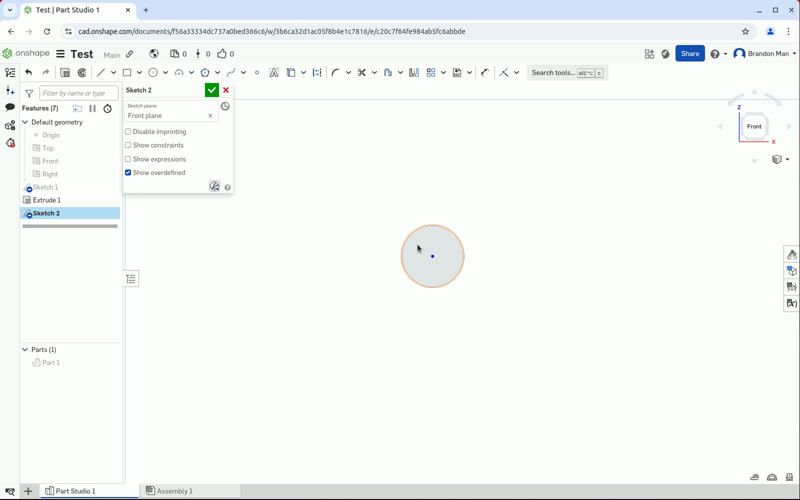
scroll(6)
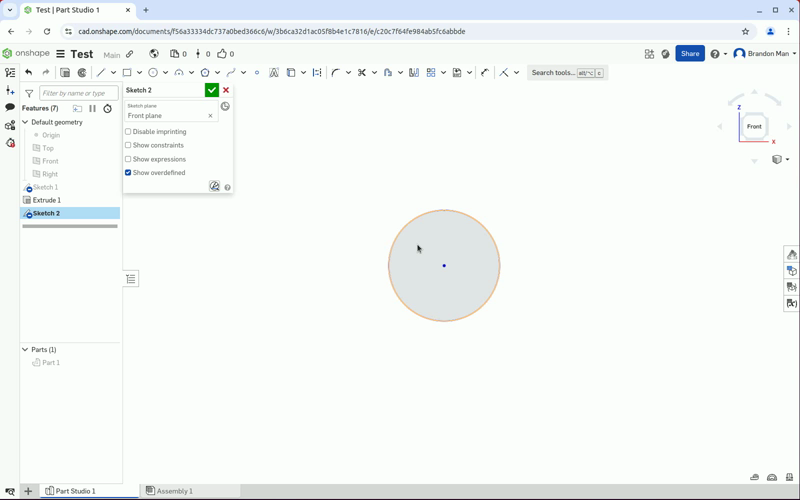
scroll(6)
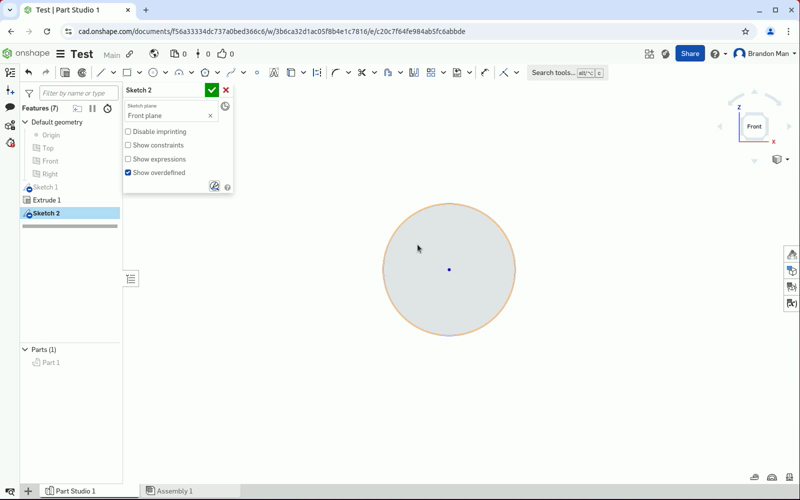
scroll(6)
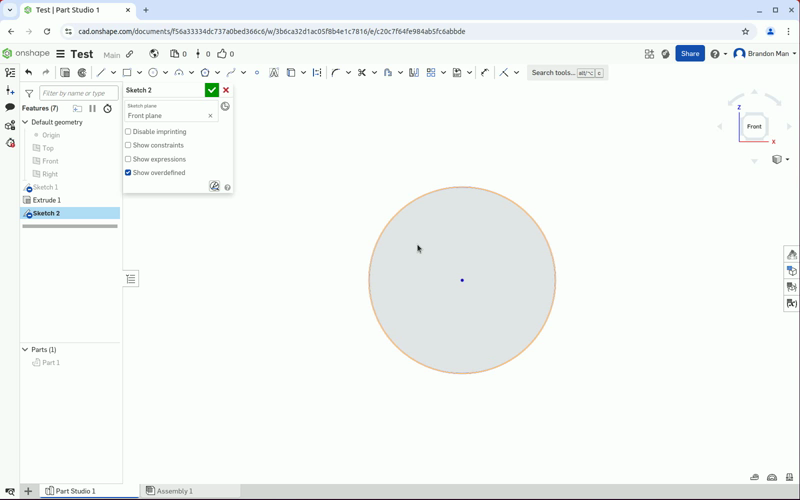
scroll(6)
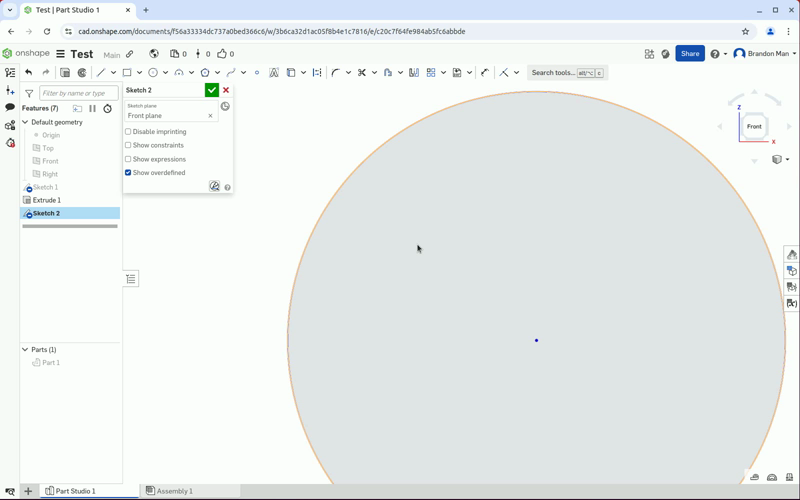
click(417, 244)
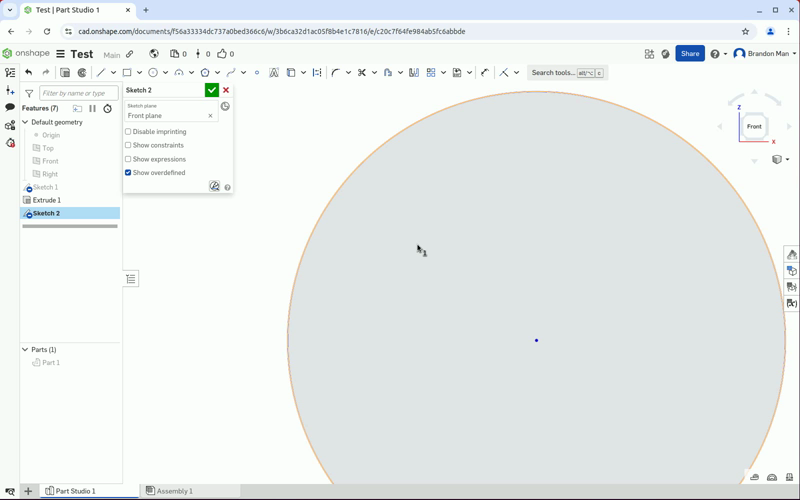
scroll(-6)
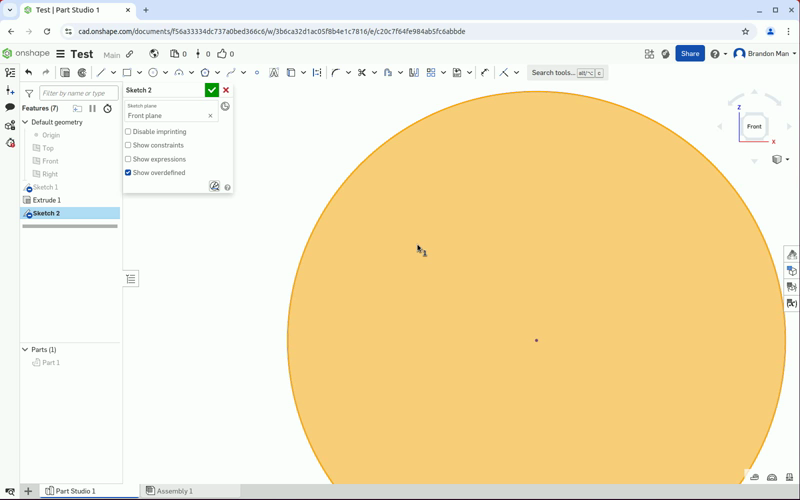
scroll(-6)
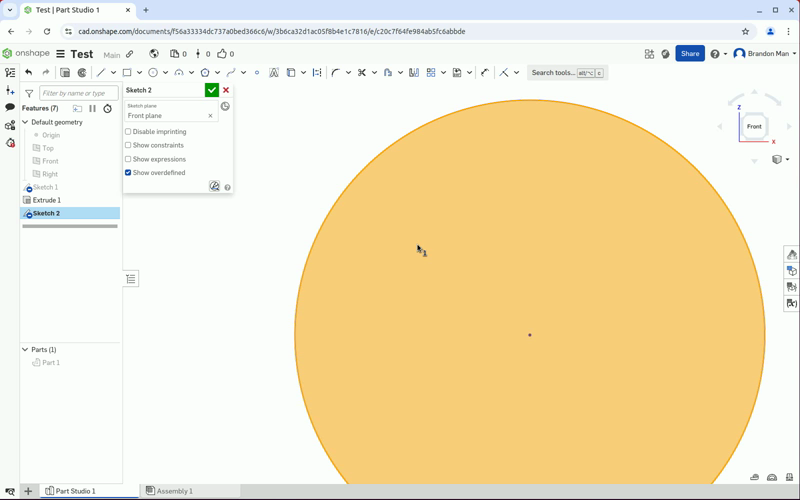
scroll(-6)
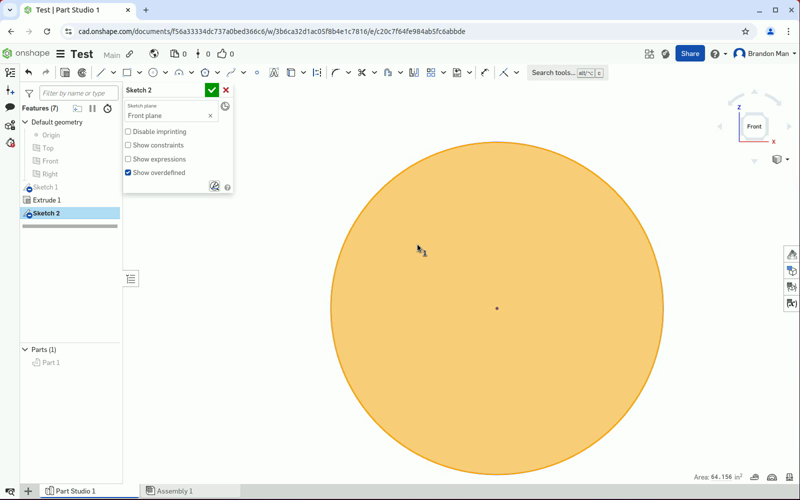
scroll(-6)
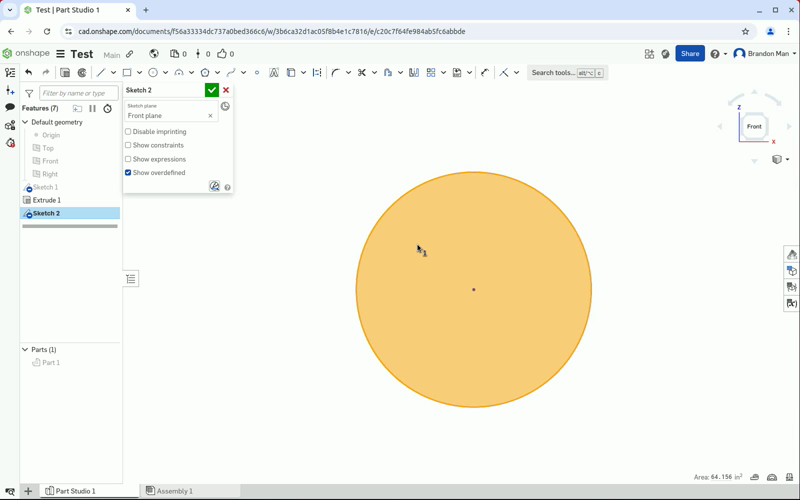
scroll(-6)
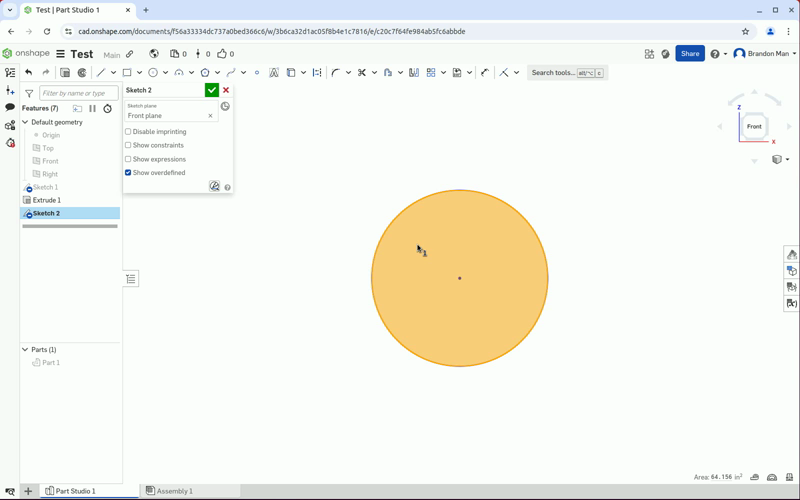
scroll(-6)
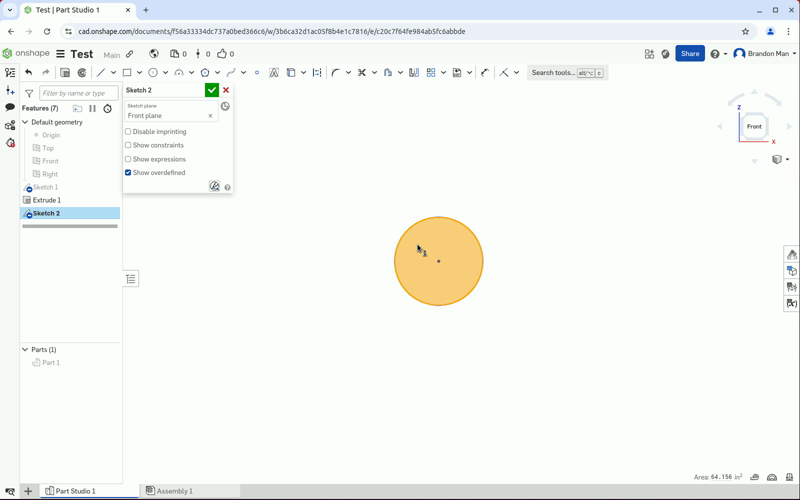
scroll(-6)
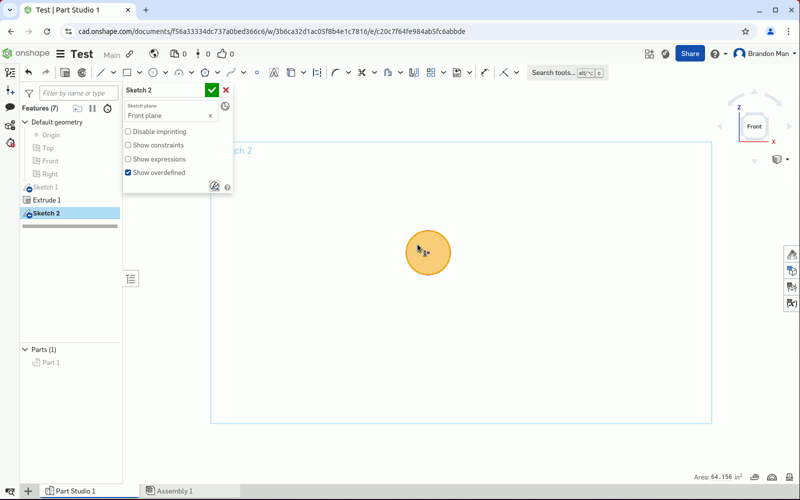
mouse_move(73, 352)
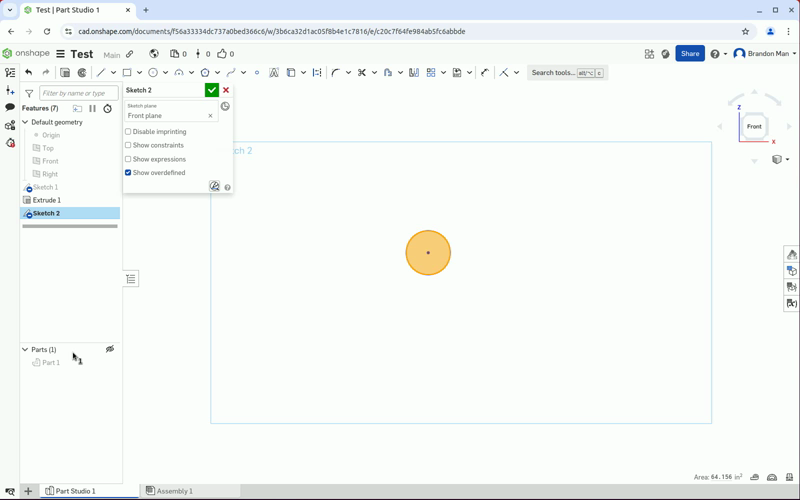
key(shift+y)
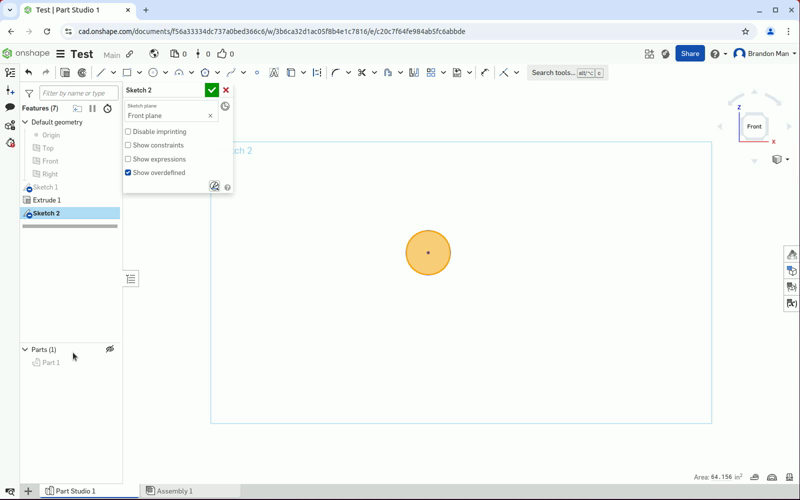
key(shift+e)
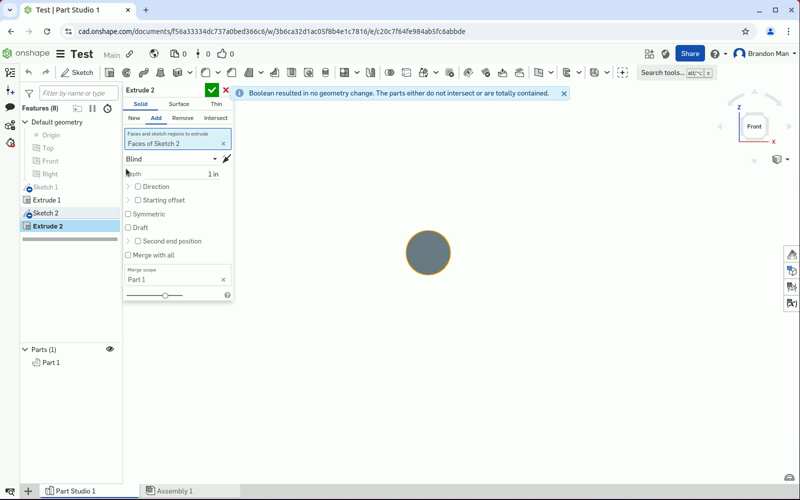
mouse_move(143, 106)
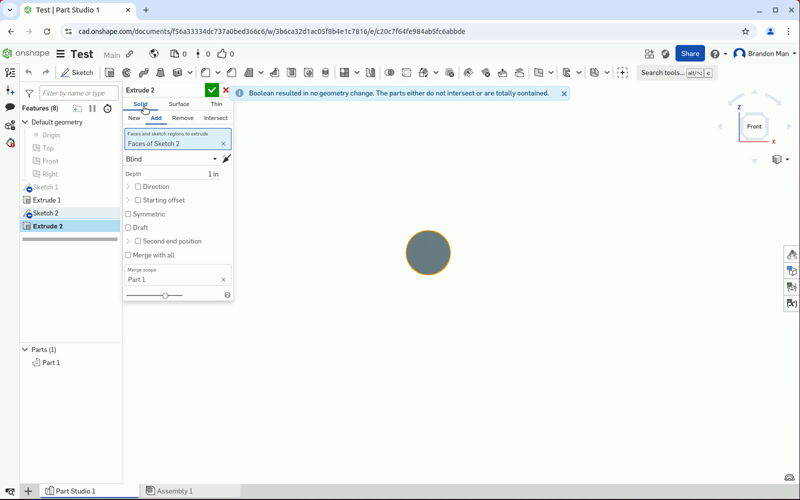
click(143, 106)
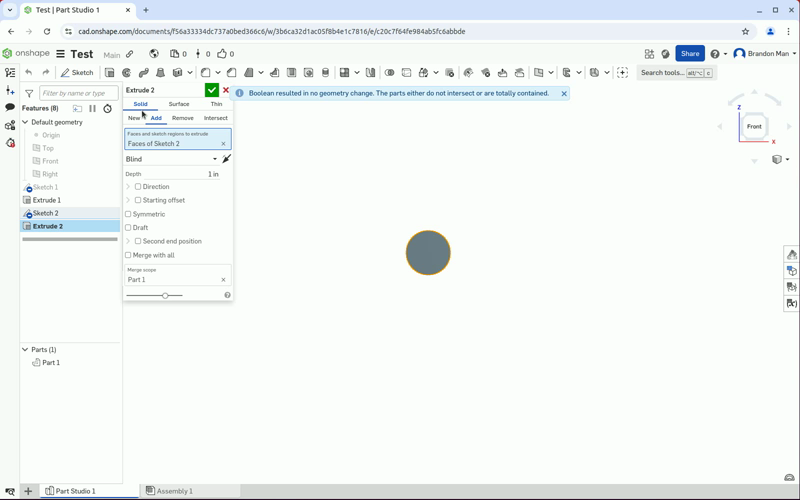
mouse_move(137, 120)
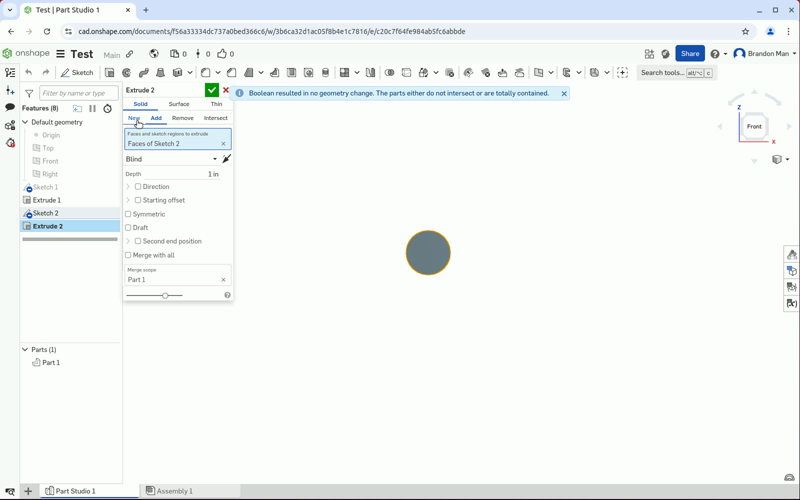
click(137, 120)
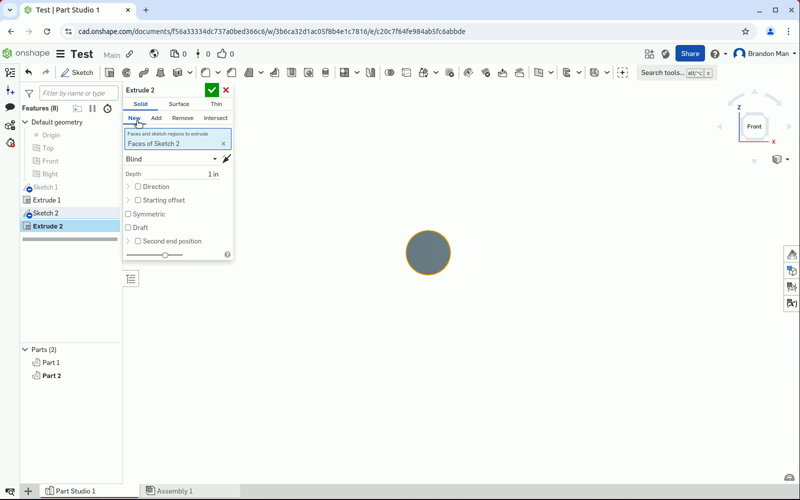
key(tab, 4)
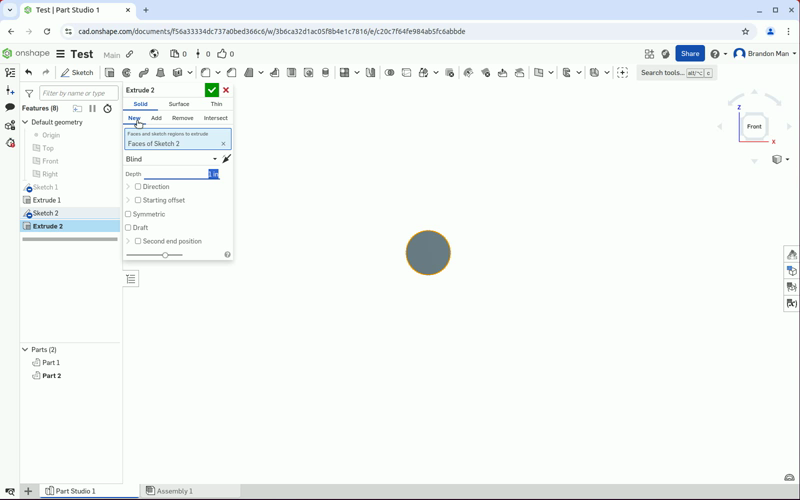
text(23.108)
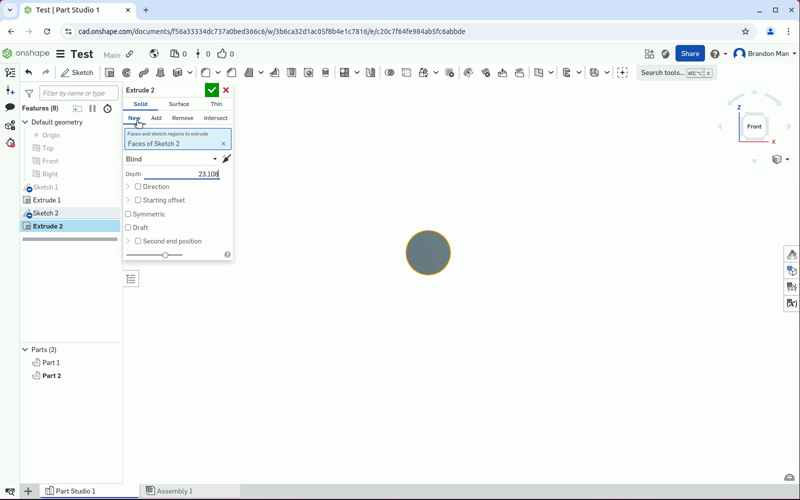
key(enter)
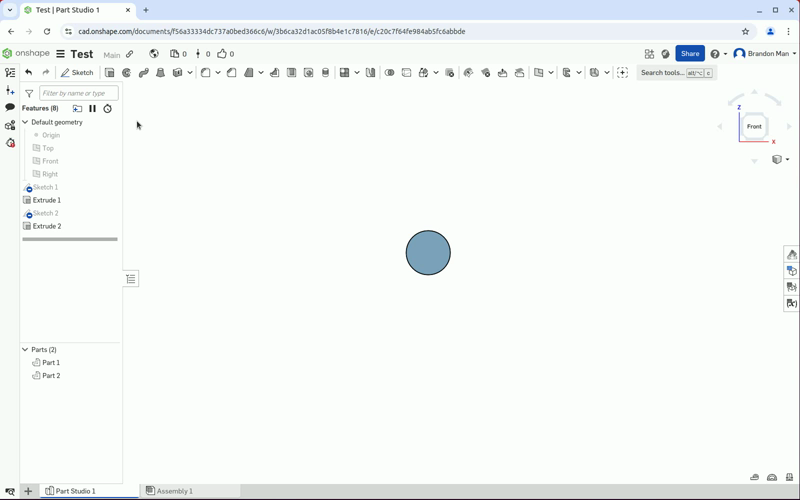
key(shift+h)
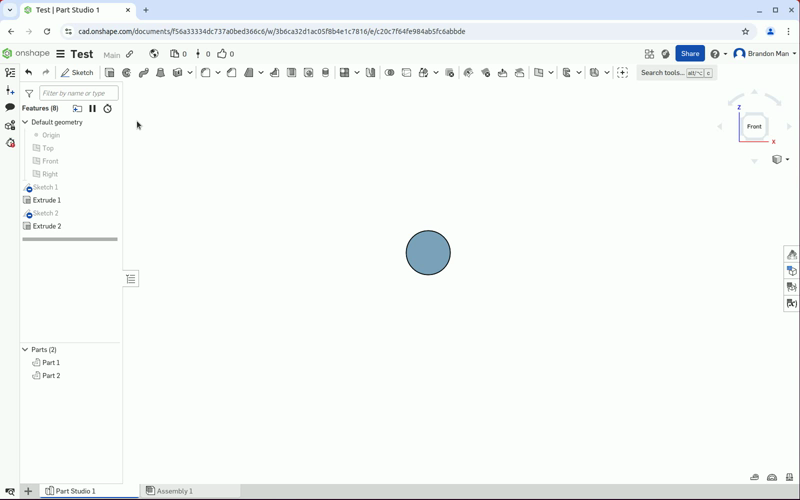
key(shift+h)
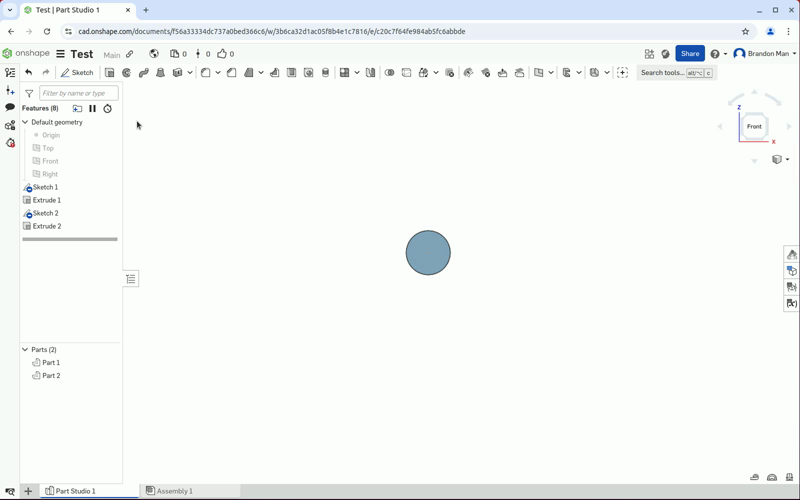
key(shift+7)
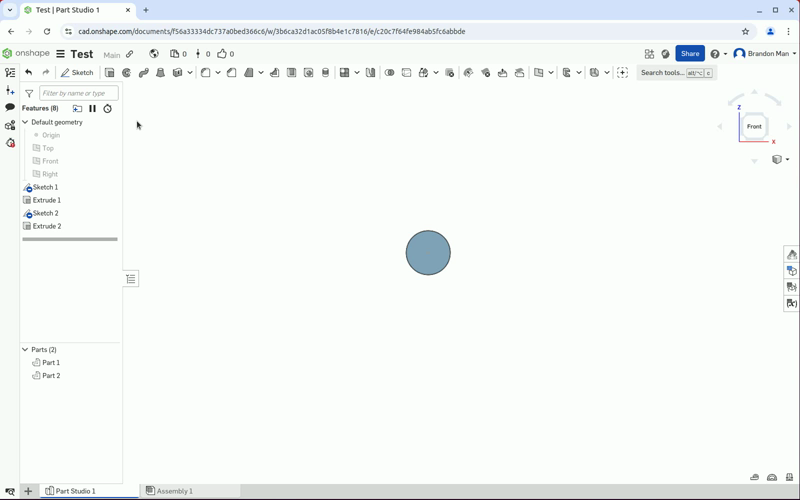
key(left, 2)
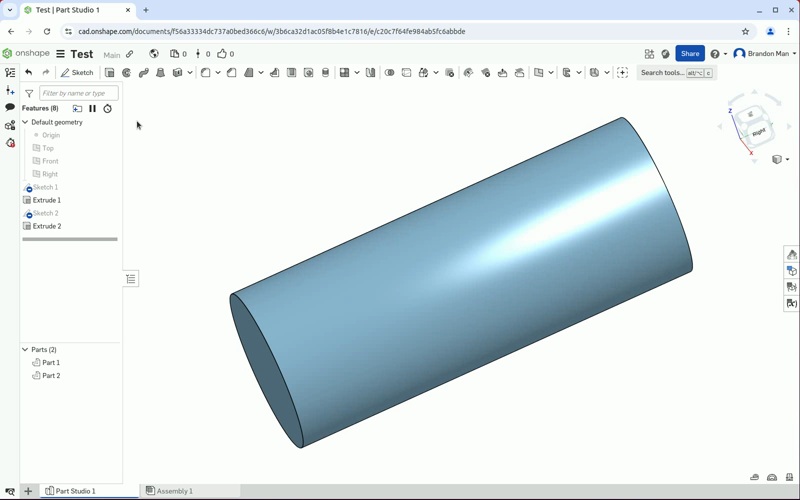
key(down, 2)
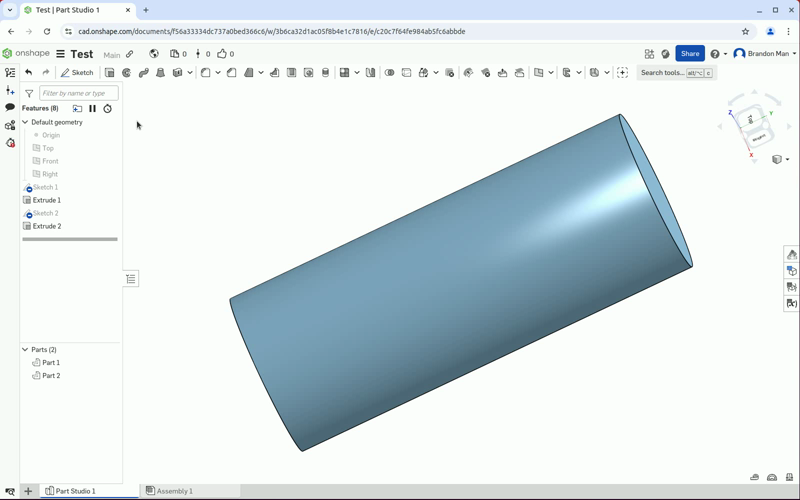
key(up, 2)
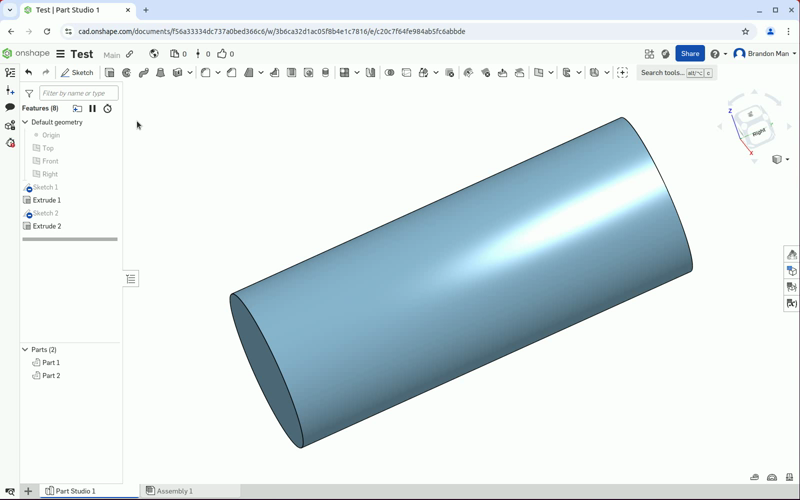
key(right, 2)
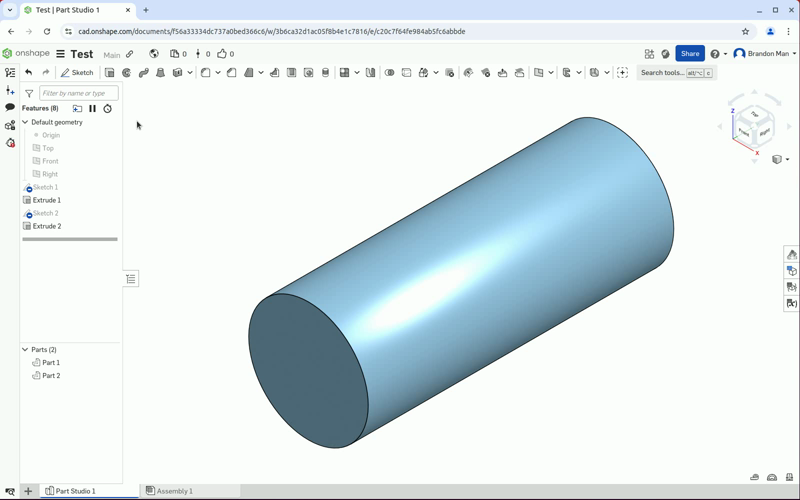
mouse_move(73, 189)
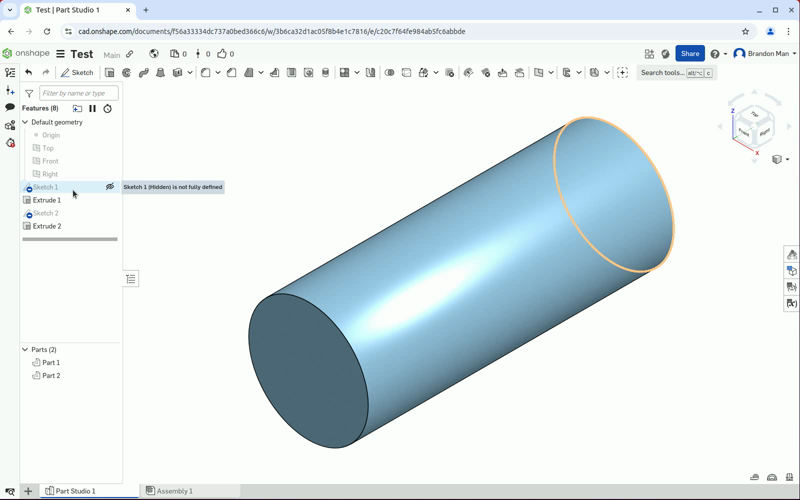
click(73, 189)